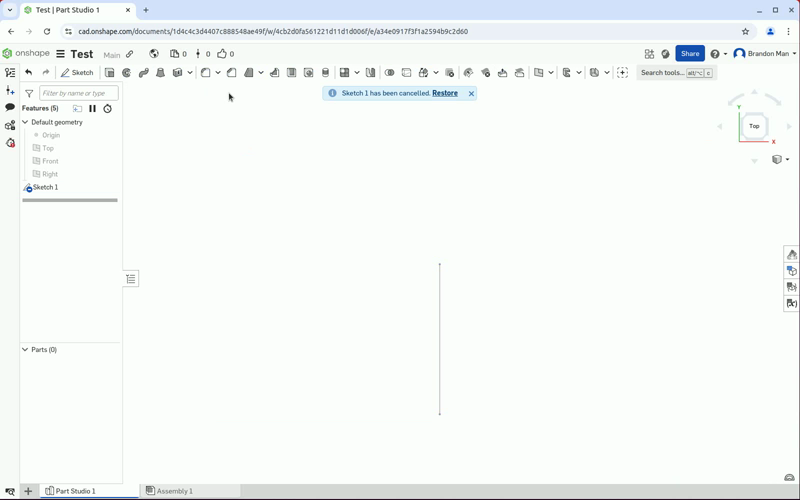
key(shift+h)
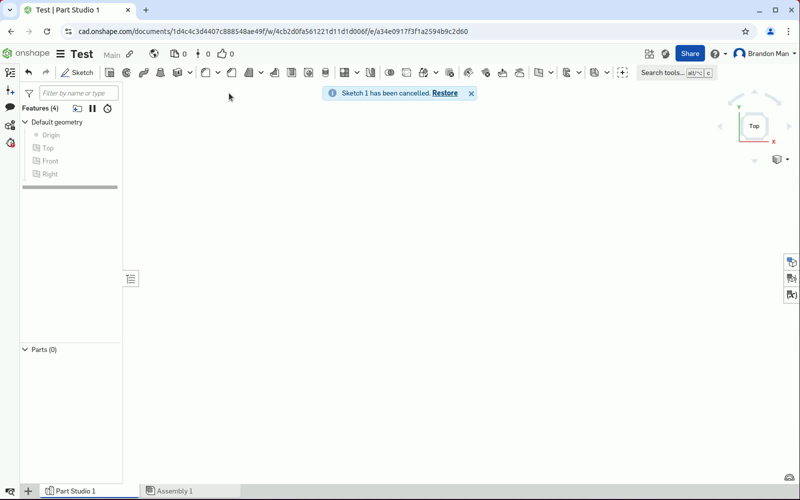
mouse_move(73, 352)
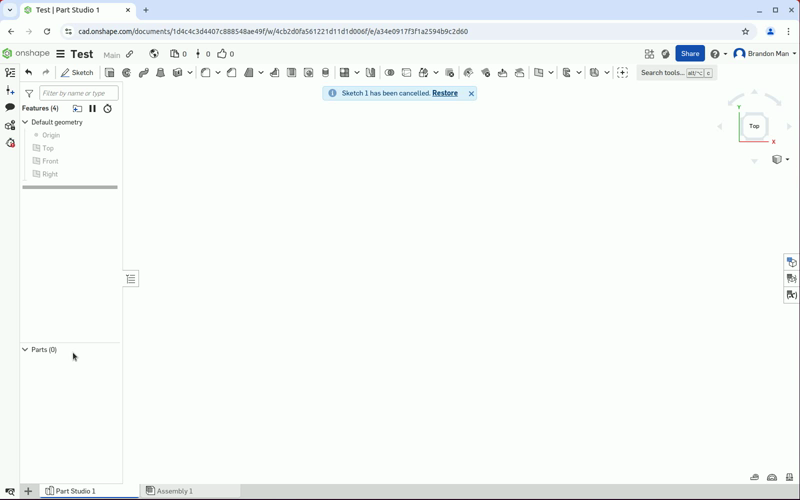
key(y)
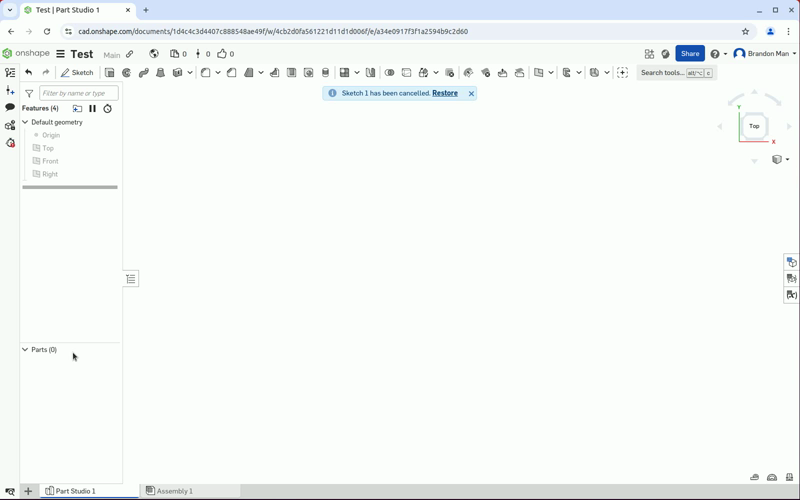
key(shift+p)
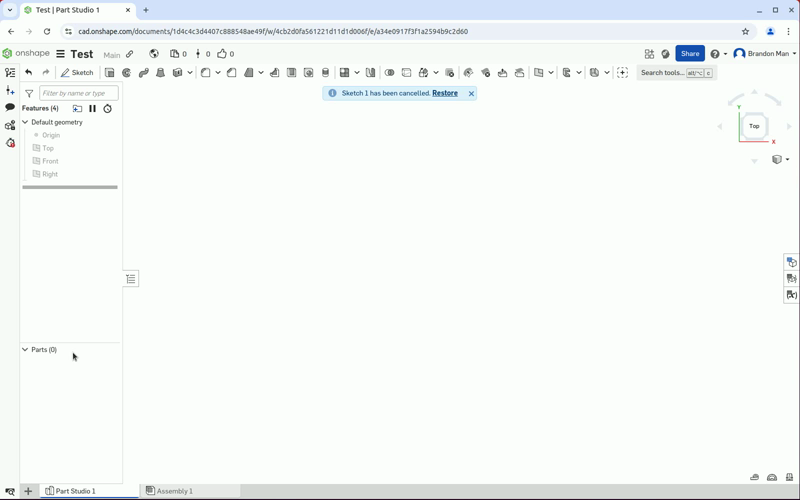
key(space)
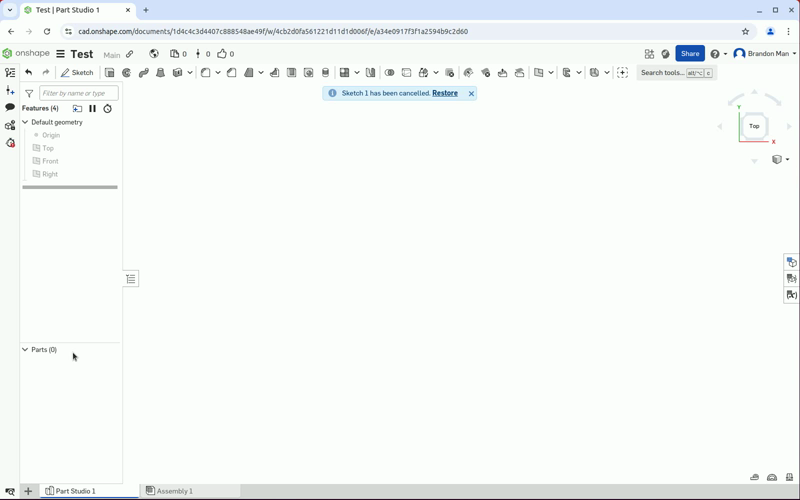
key_down(shift)
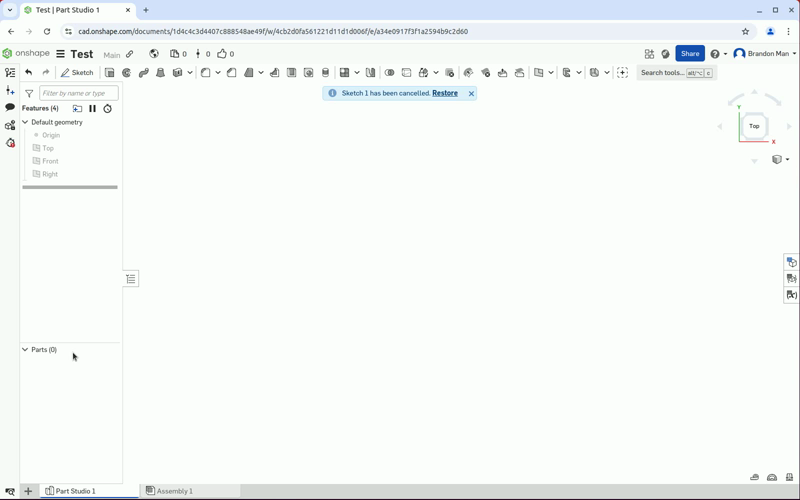
key(up)
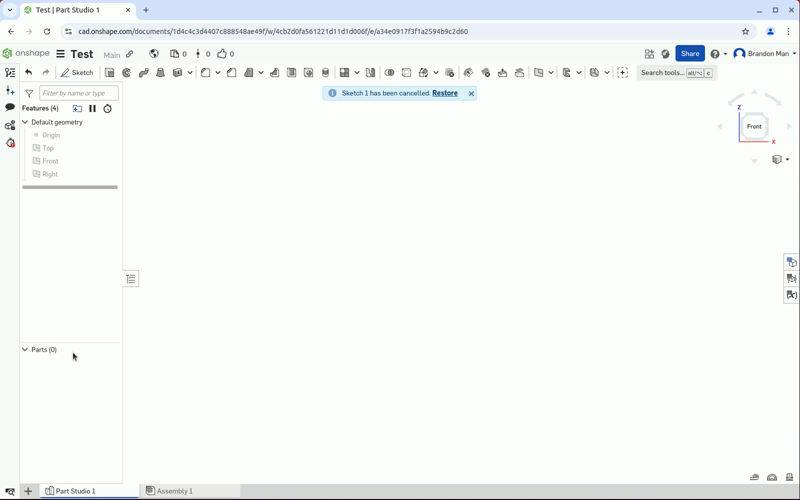
key_up(shift)
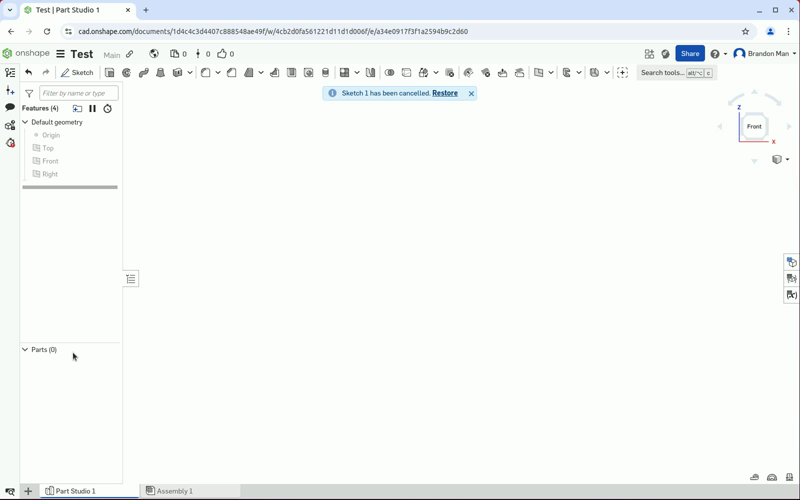
mouse_move(73, 352)
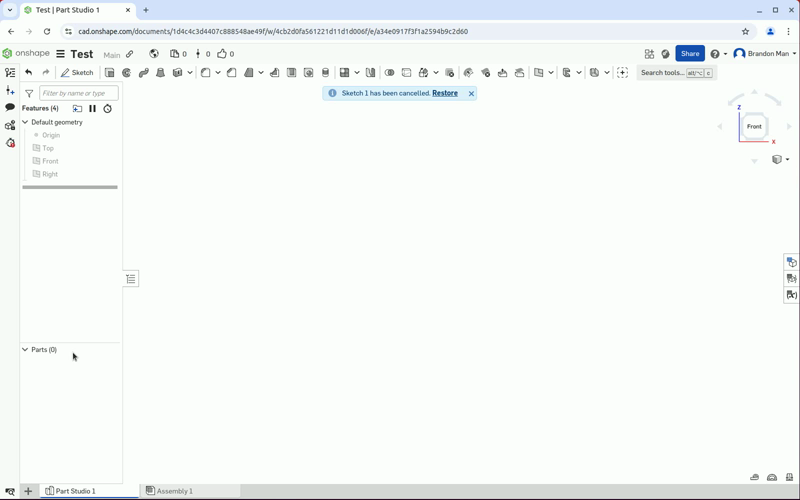
key(shift+y)
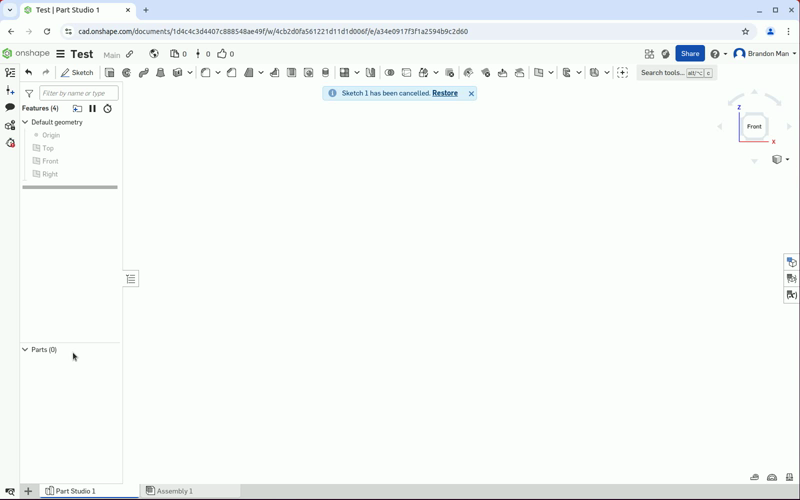
key(shift+s)
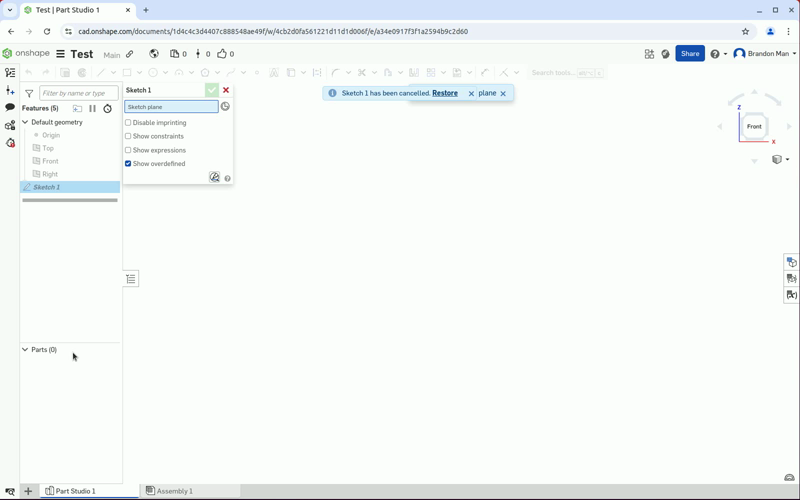
mouse_move(73, 163)
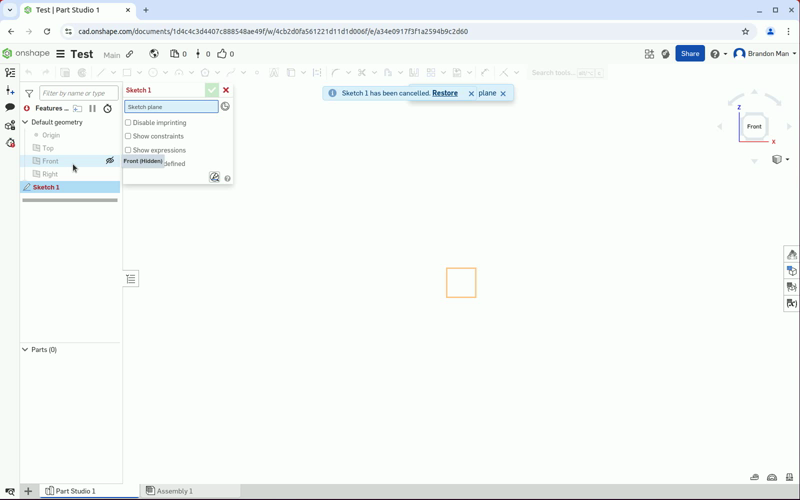
click(73, 163)
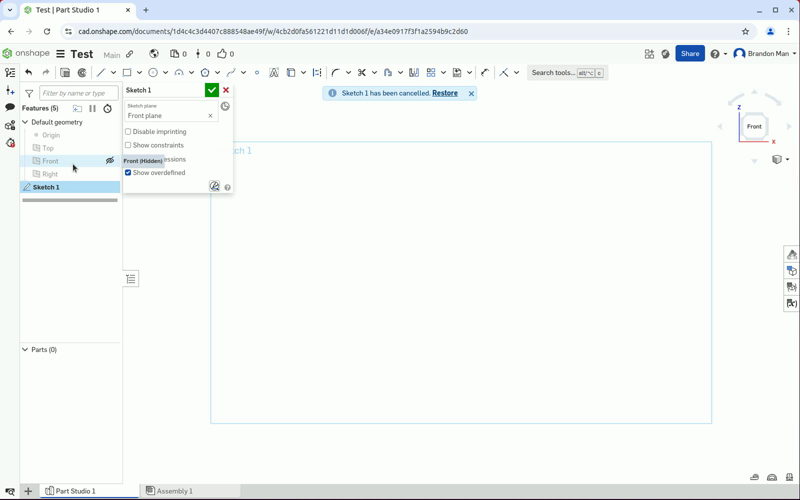
mouse_move(73, 352)
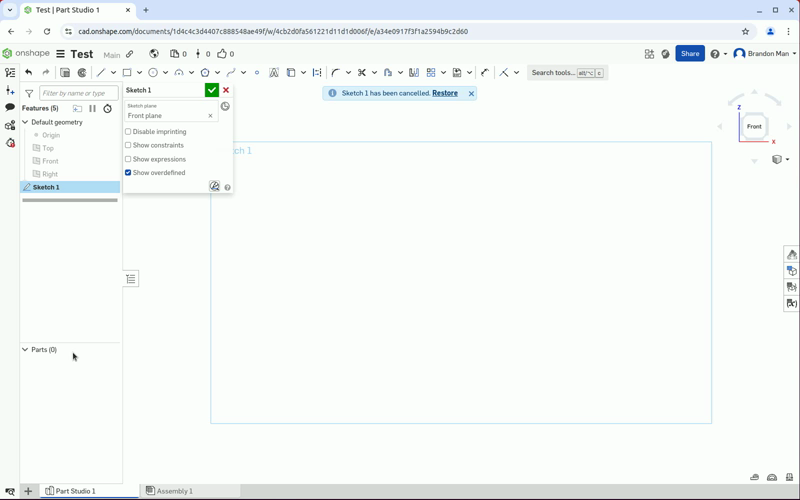
key(y)
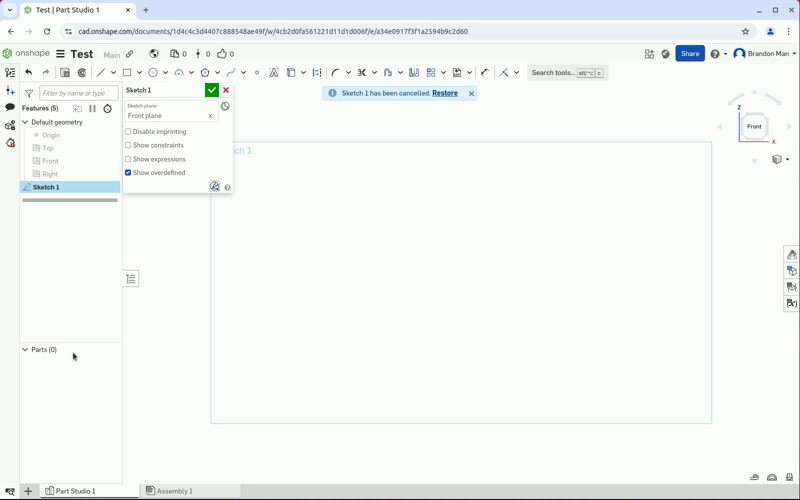
key(l)
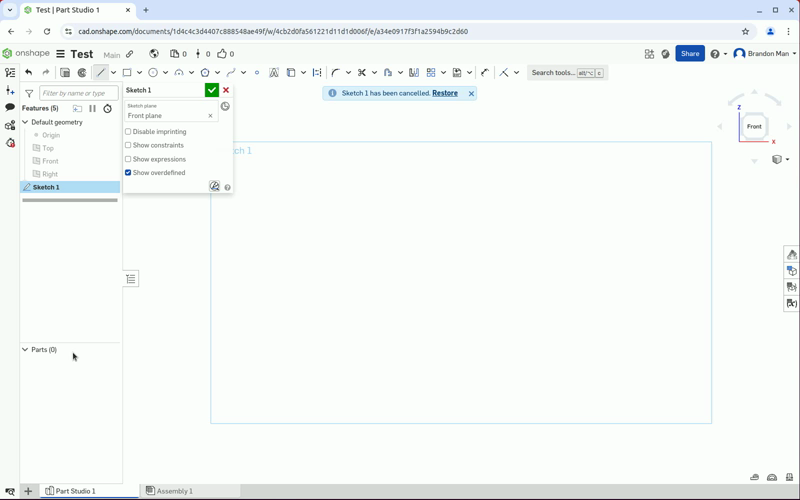
key_down(shift)
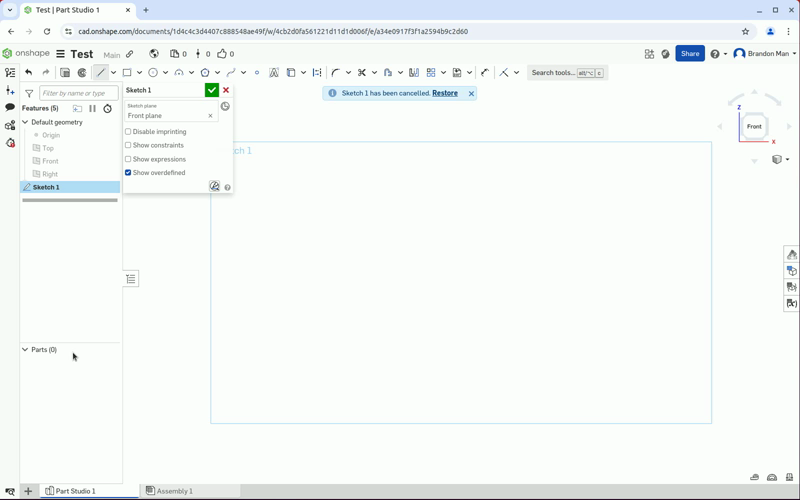
mouse_move(423, 320)
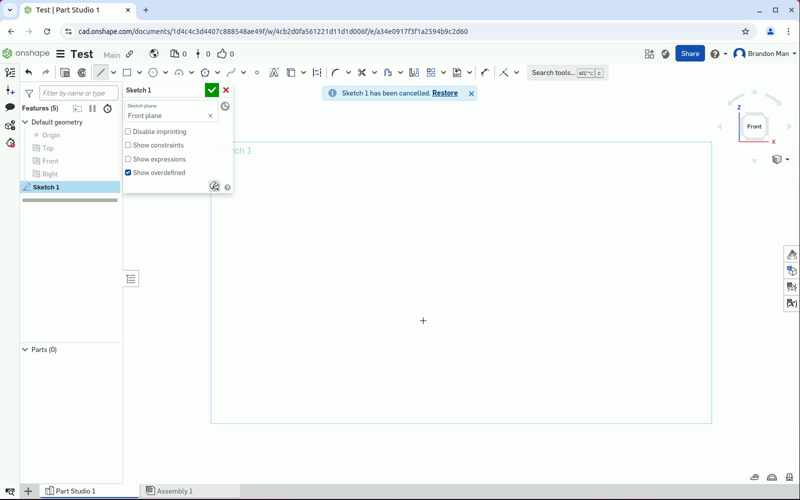
click(423, 320)
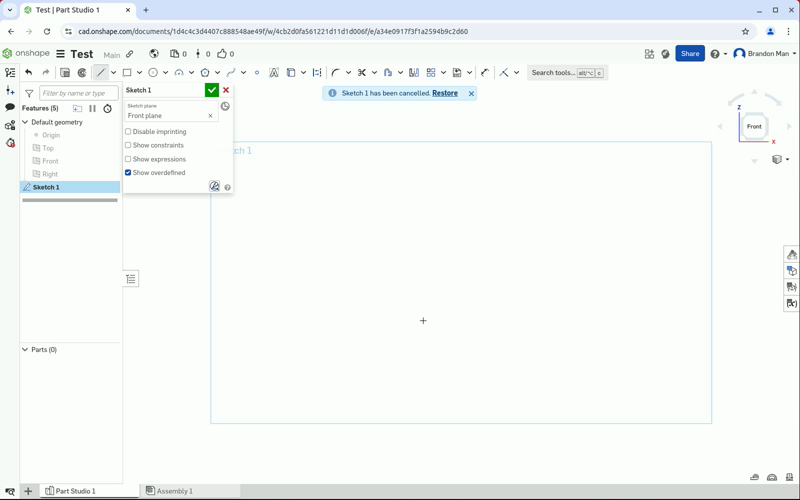
key_up(shift)
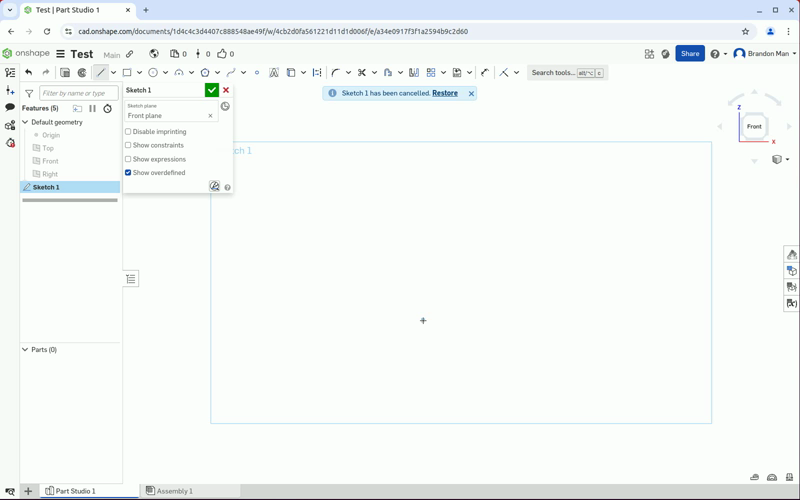
key_down(shift)
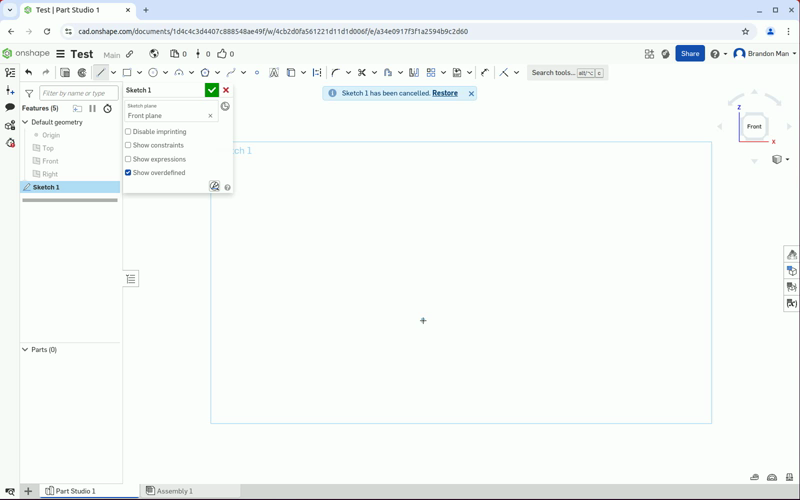
mouse_move(497, 320)
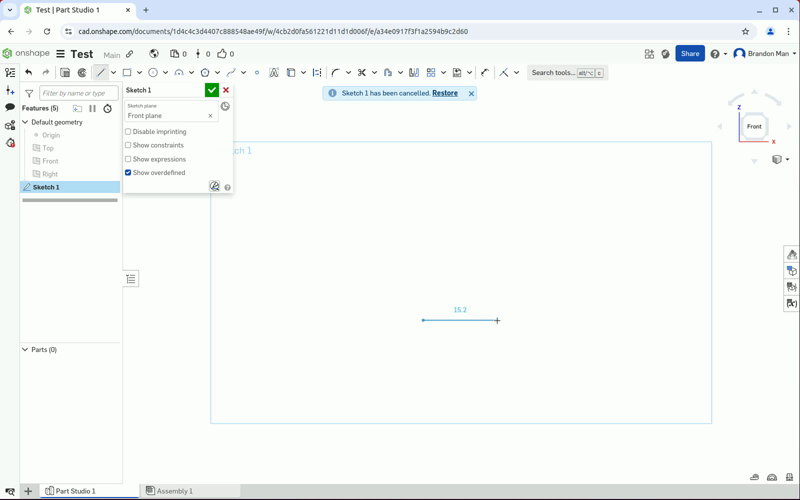
click(497, 320)
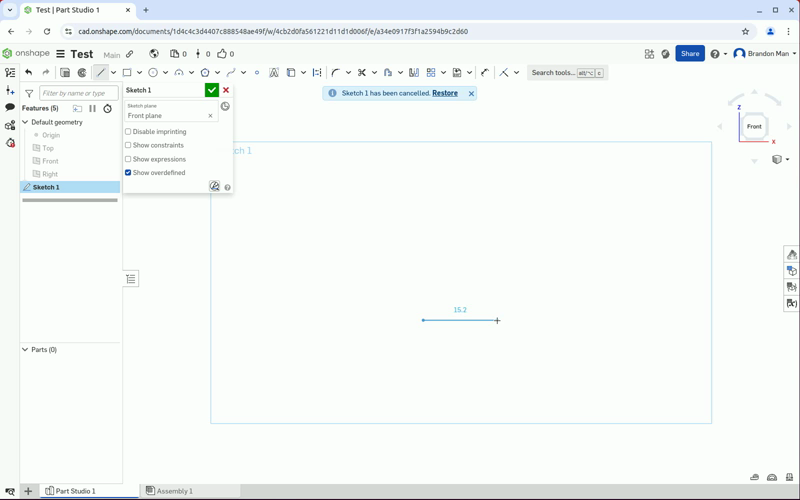
key_up(shift)
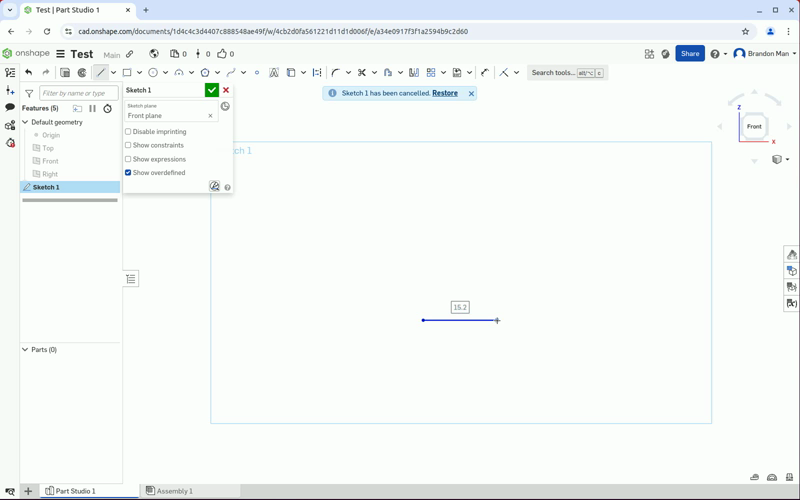
key_down(shift)
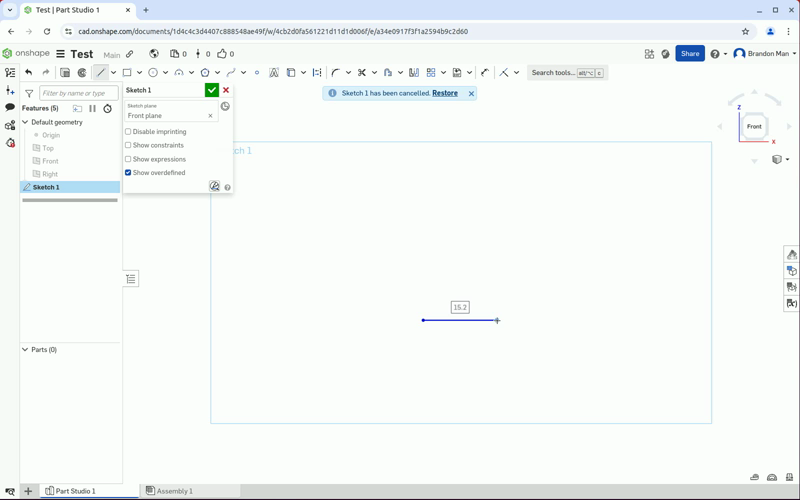
mouse_move(497, 246)
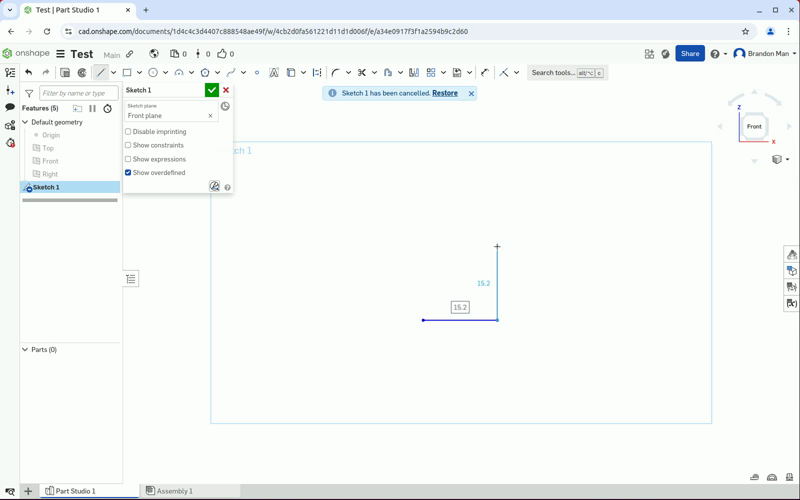
click(497, 246)
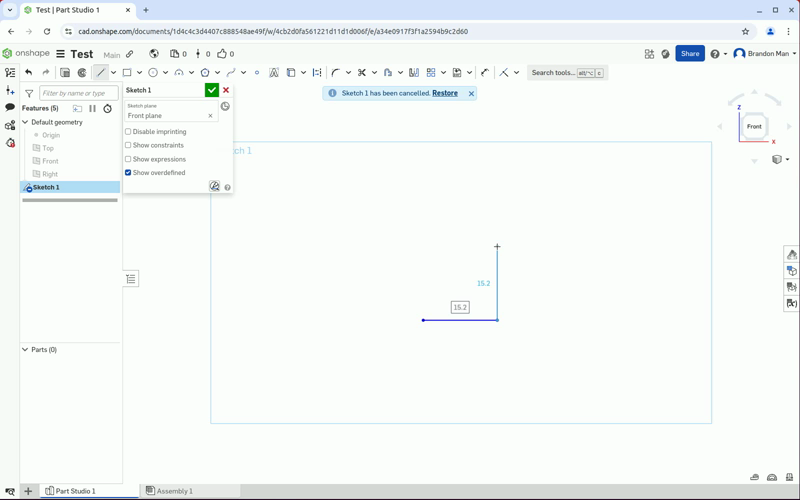
key_up(shift)
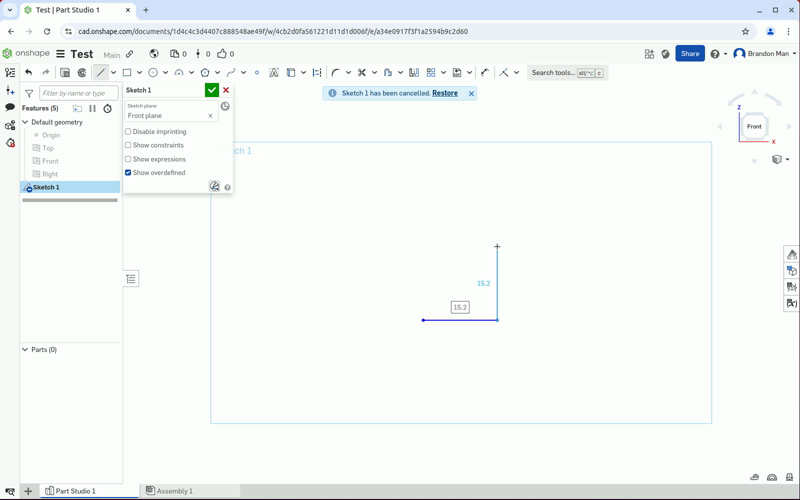
key_down(shift)
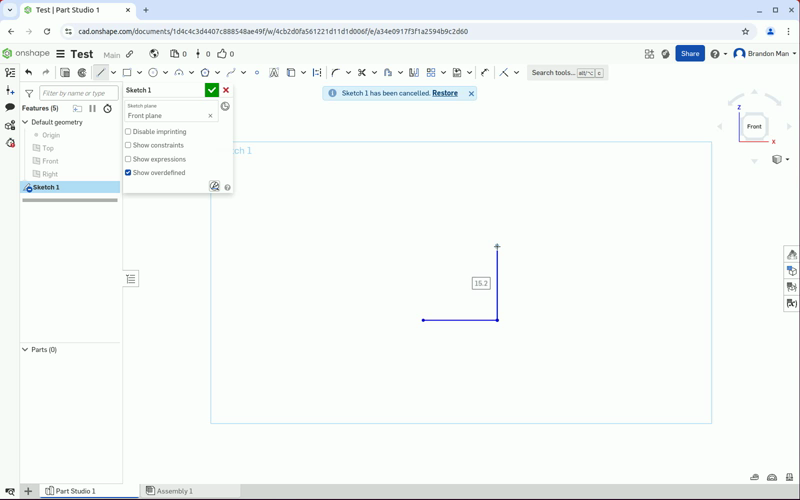
mouse_move(423, 246)
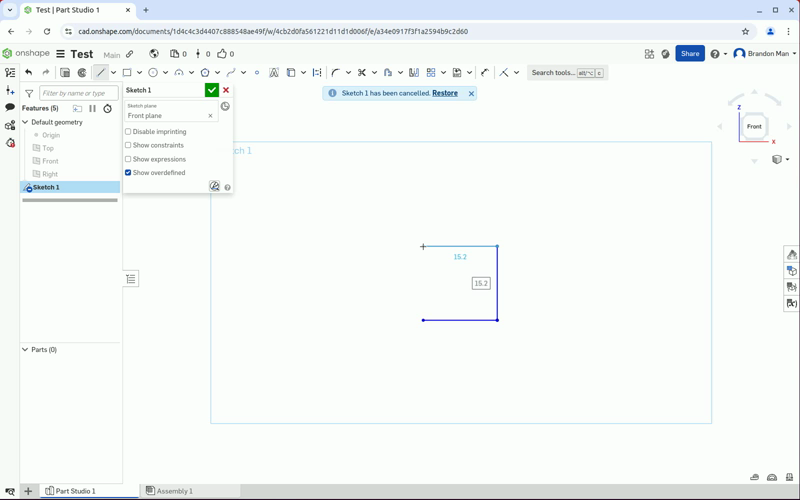
click(423, 246)
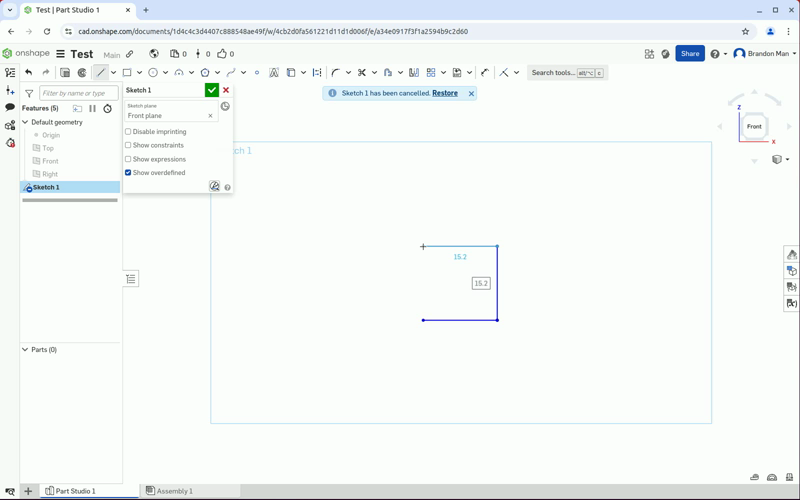
key_up(shift)
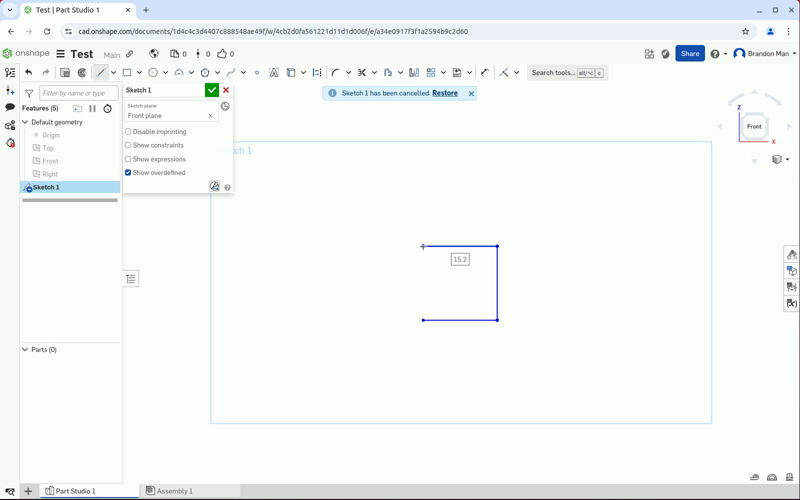
key_down(shift)
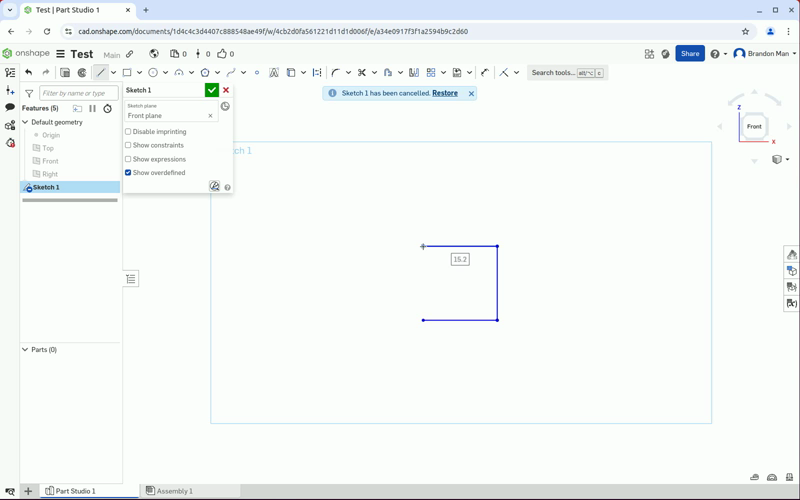
mouse_move(423, 320)
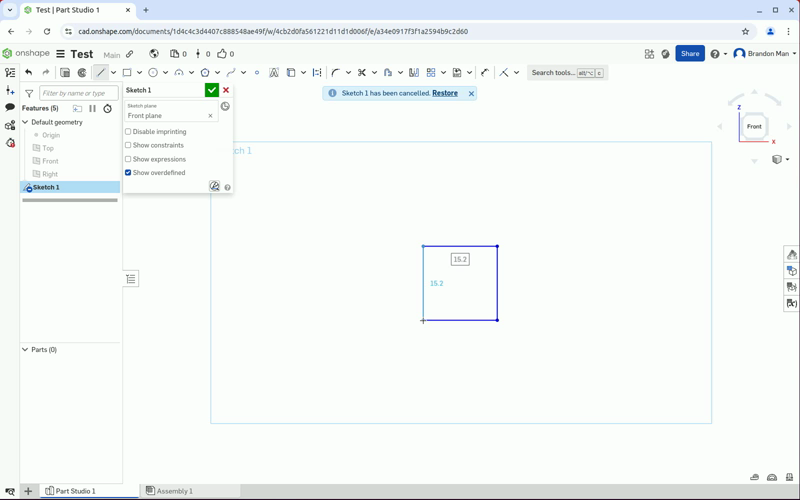
key_up(shift)
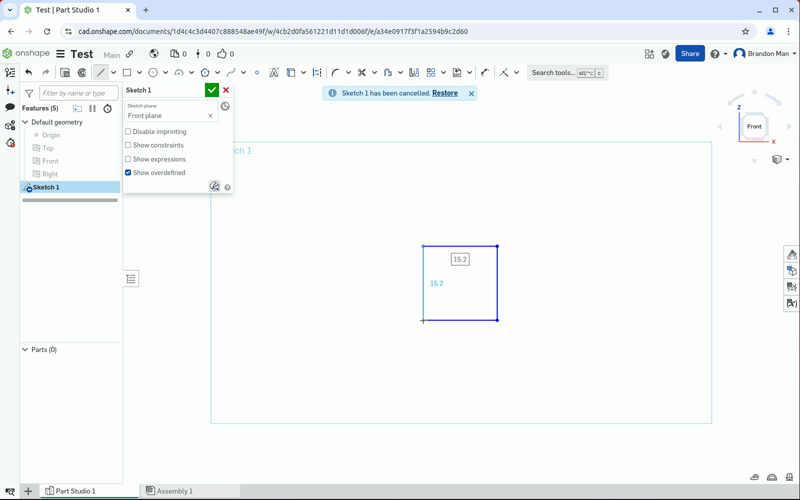
click(423, 320)
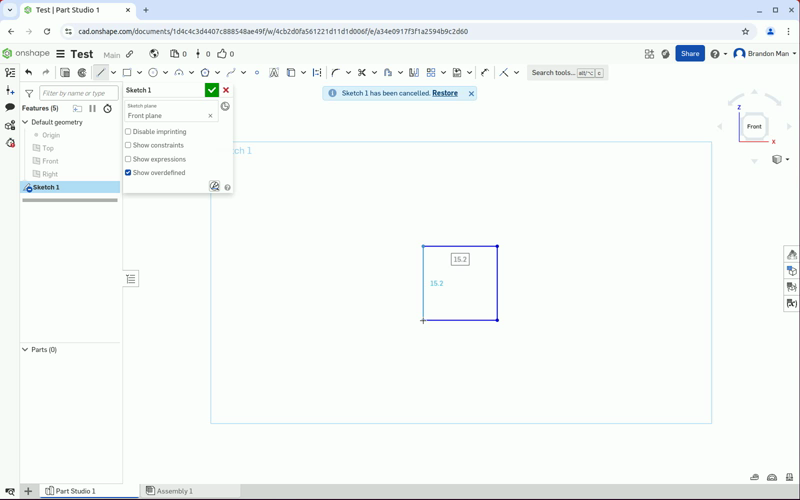
key(esc)
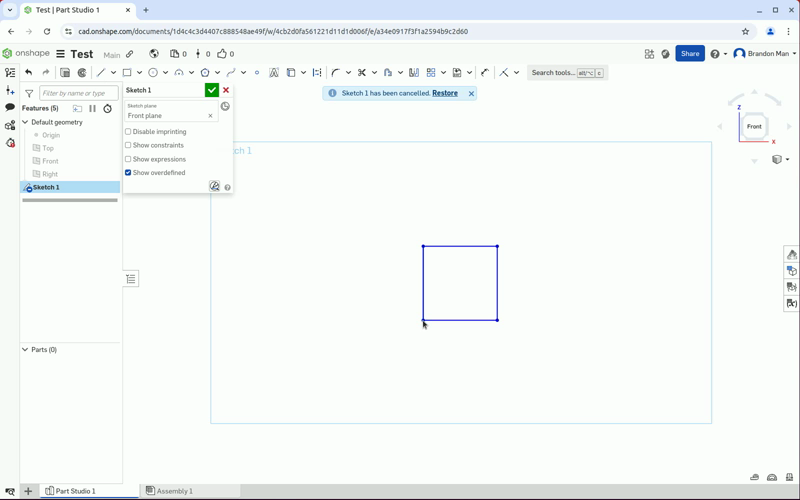
key(c)
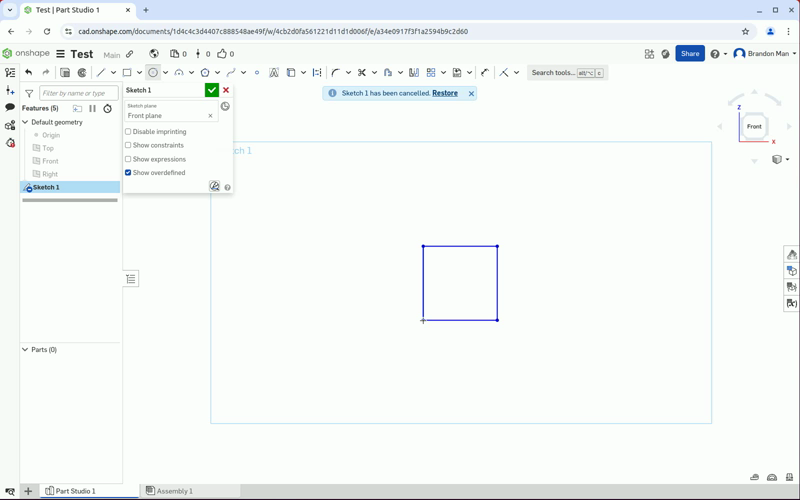
key_down(shift)
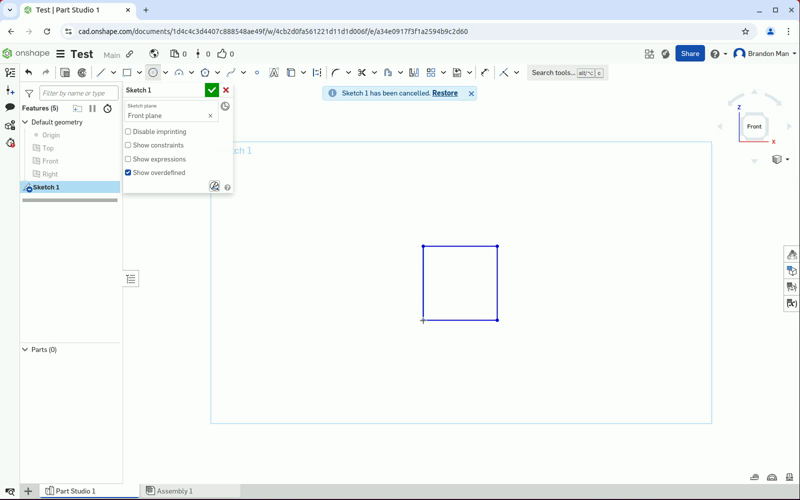
mouse_move(460, 282)
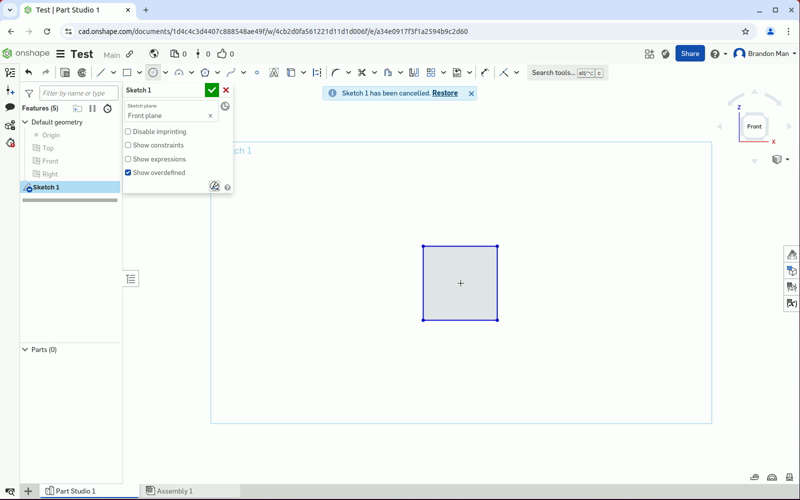
click(460, 282)
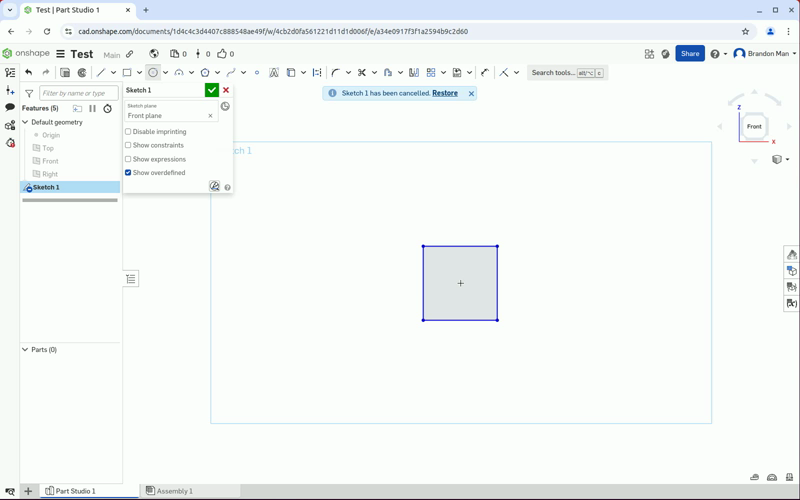
key_up(shift)
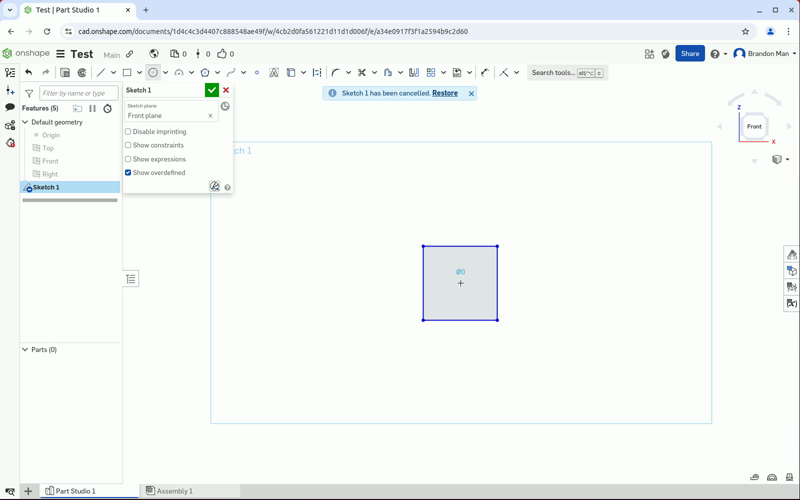
mouse_move(485, 282)
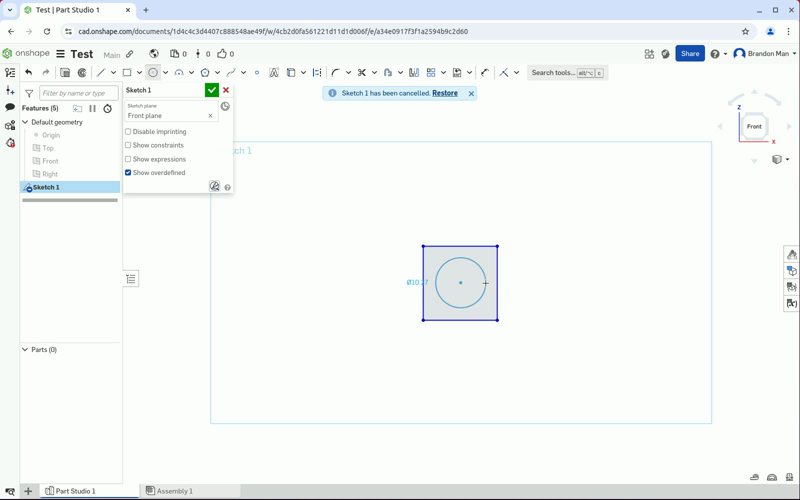
click(485, 282)
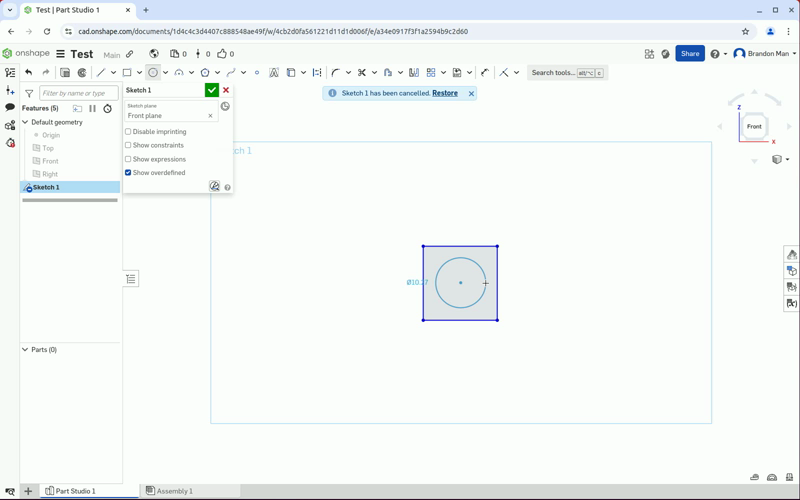
key(esc)
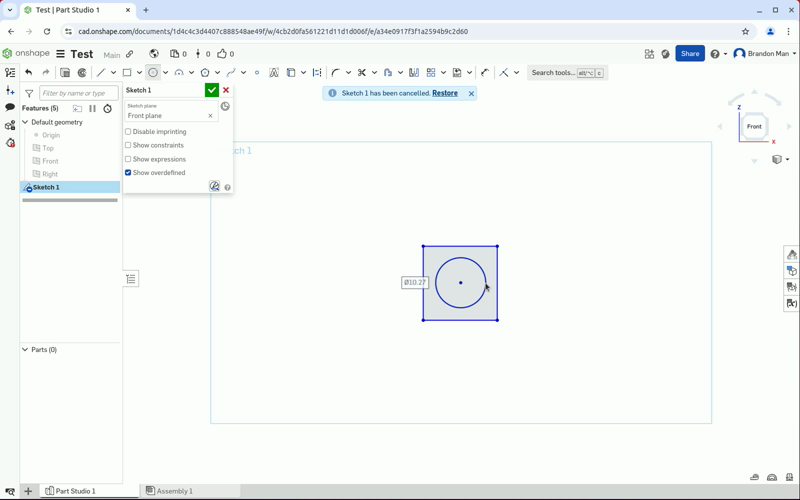
mouse_move(468, 255)
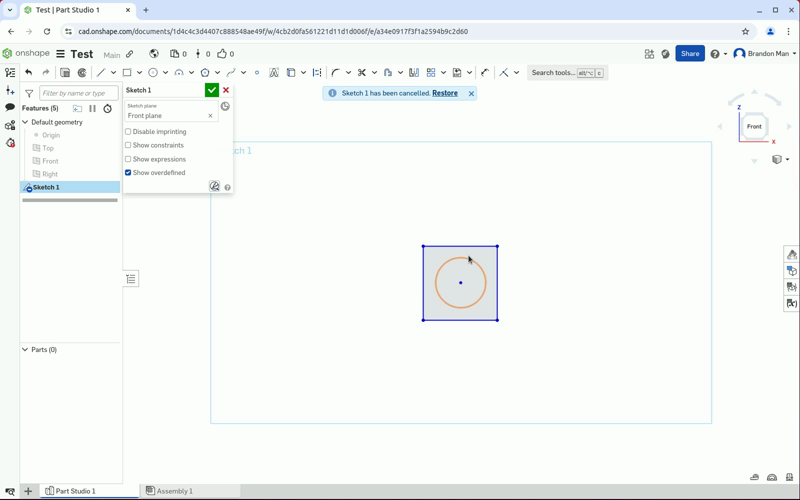
click(468, 255)
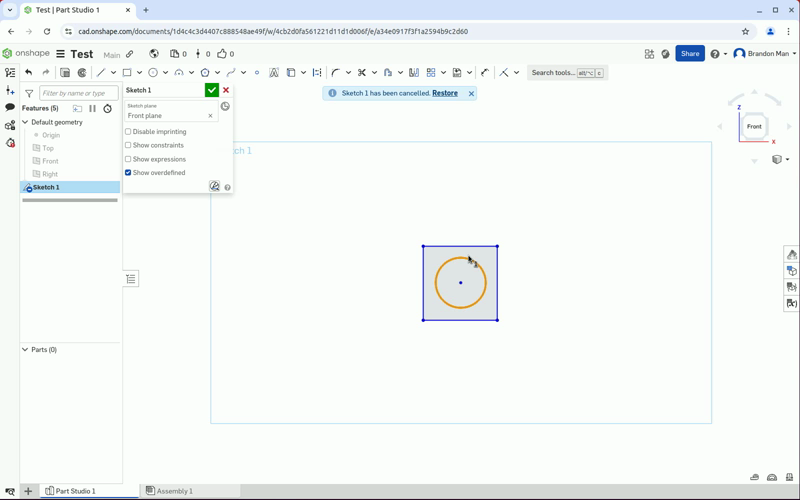
mouse_move(73, 352)
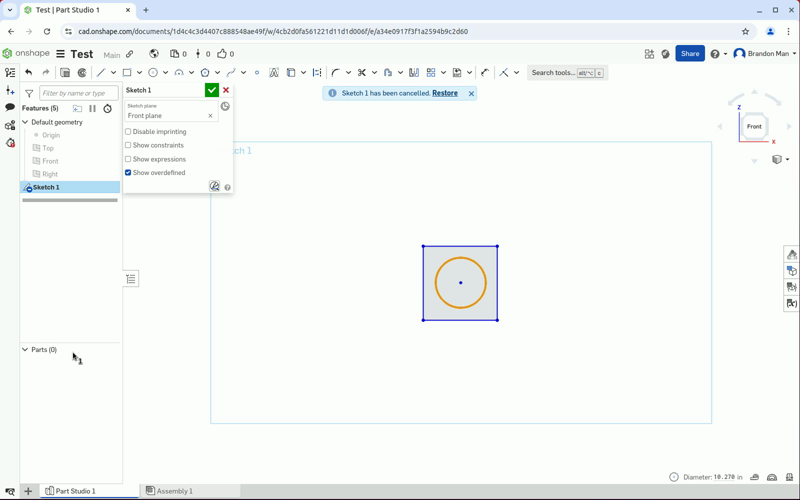
key(shift+y)
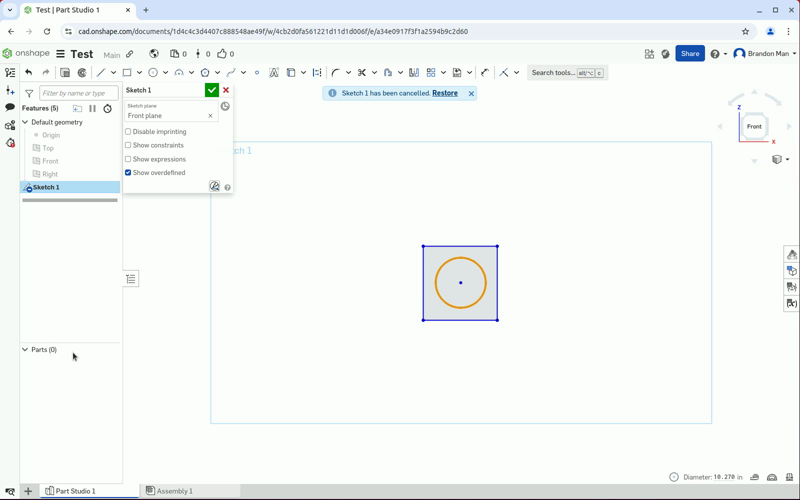
key(shift+e)
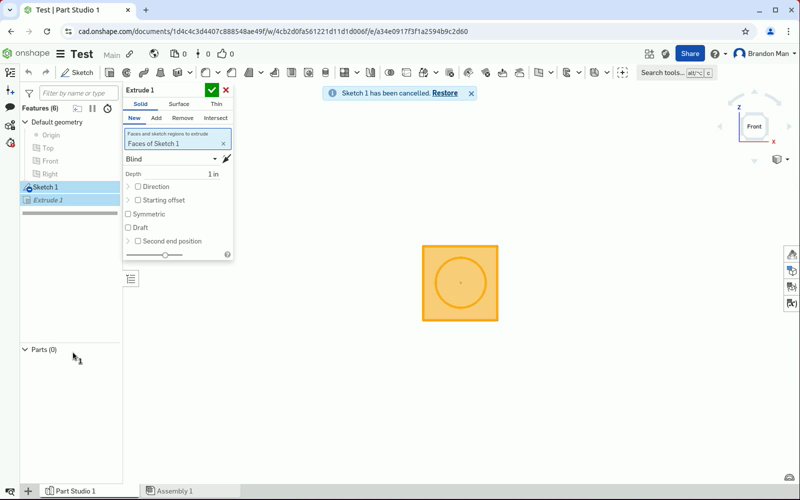
mouse_move(143, 106)
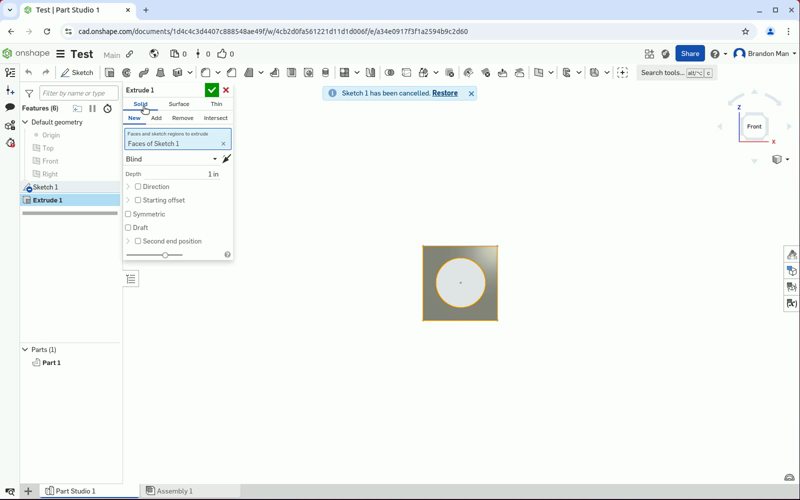
click(143, 106)
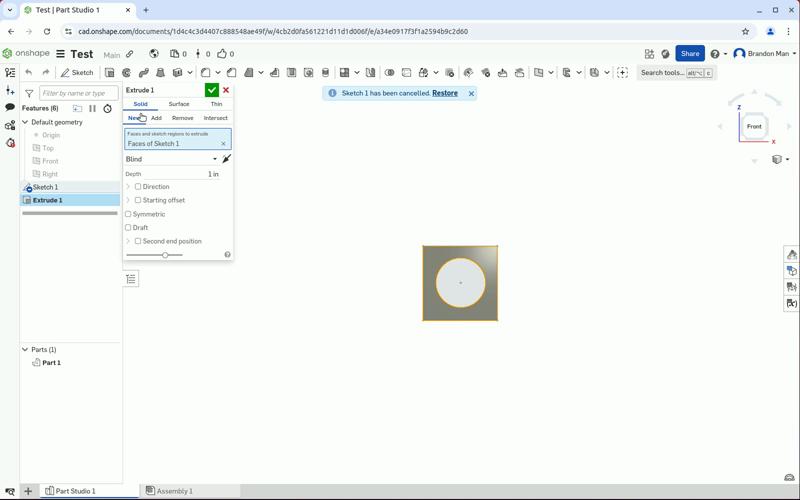
mouse_move(137, 120)
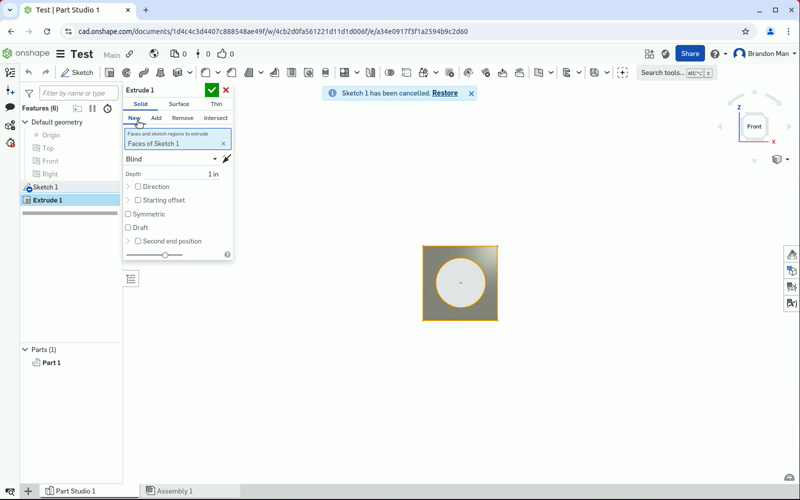
click(137, 120)
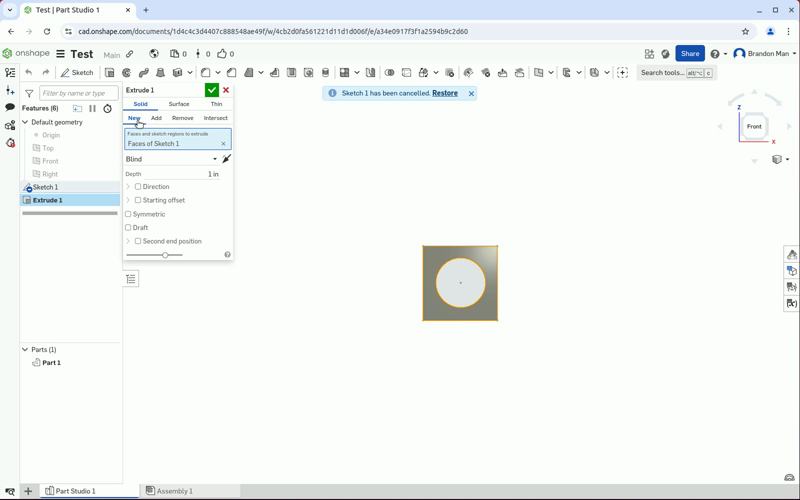
key(tab, 4)
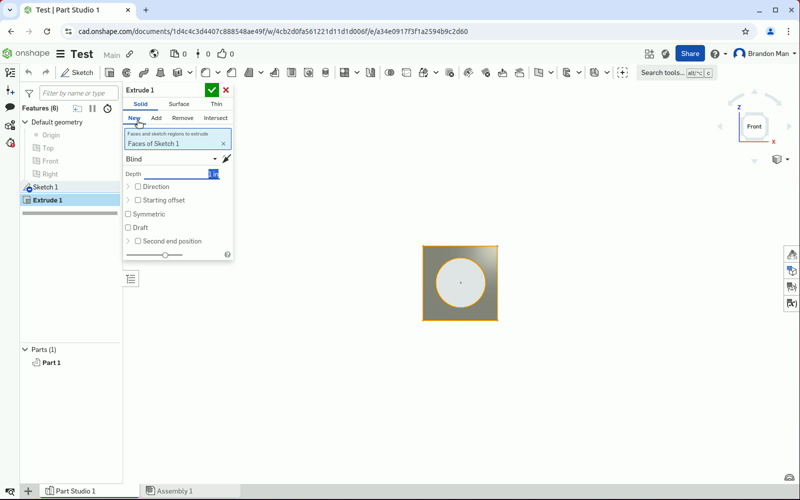
text(15.887)
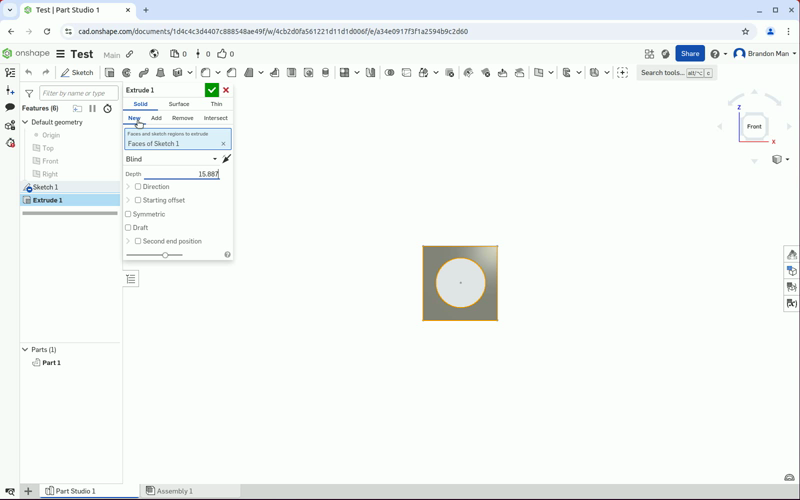
key(enter)
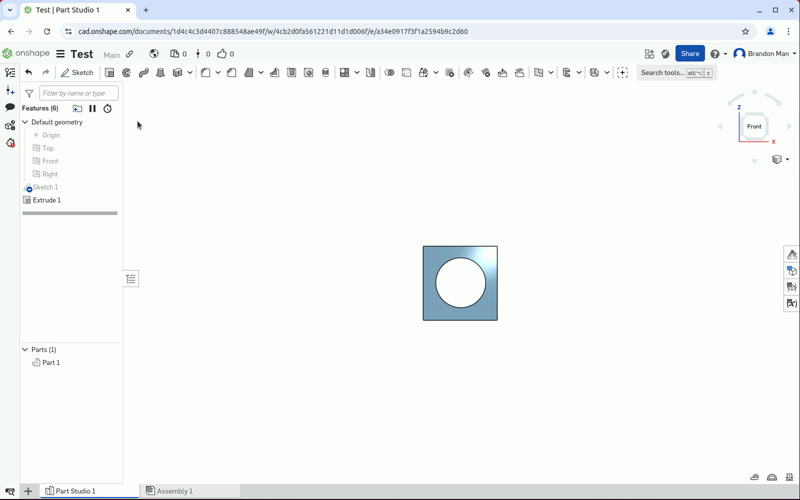
key(shift+h)
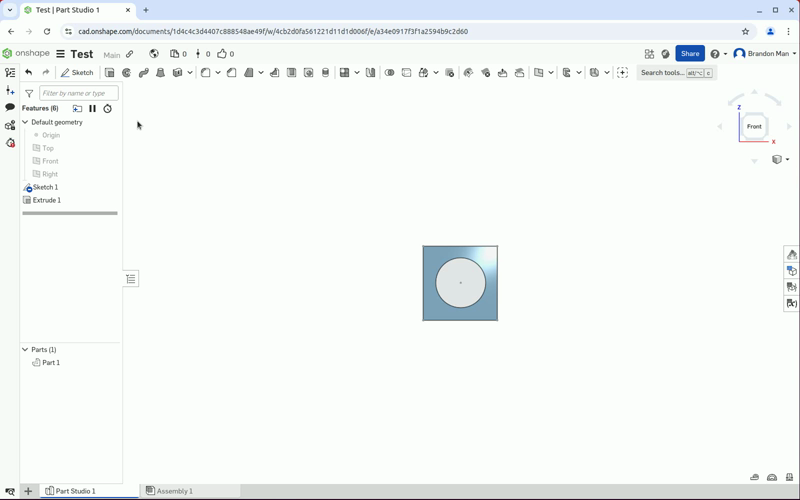
key(shift+h)
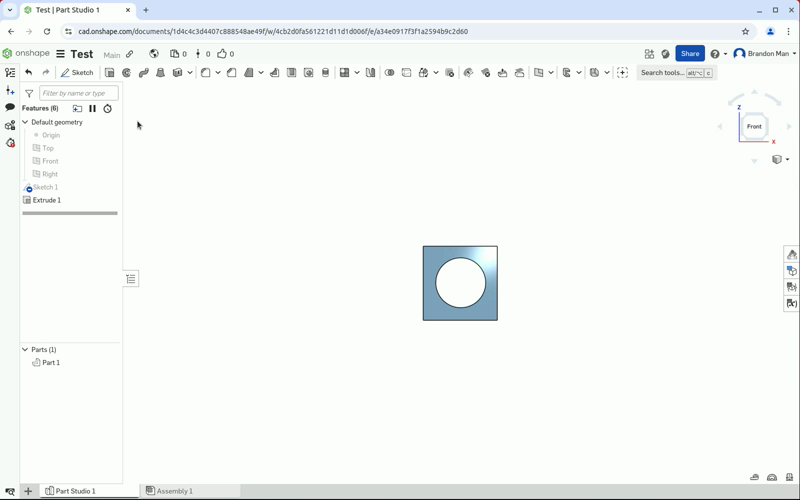
mouse_move(73, 189)
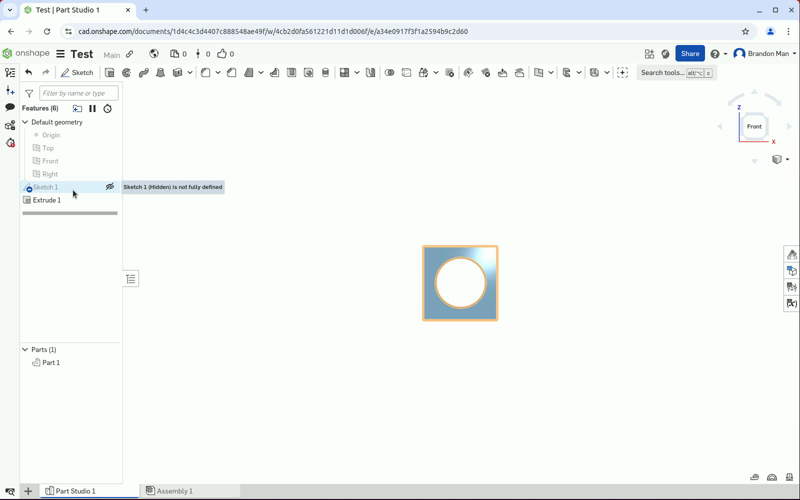
click(73, 189)
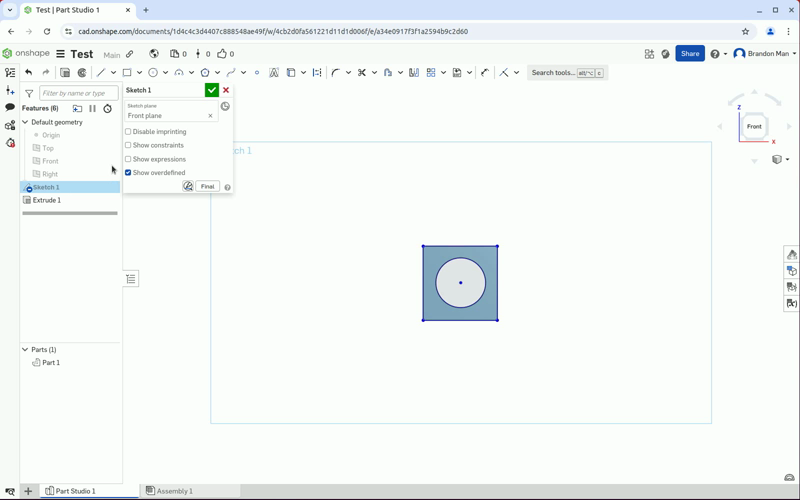
mouse_move(229, 92)
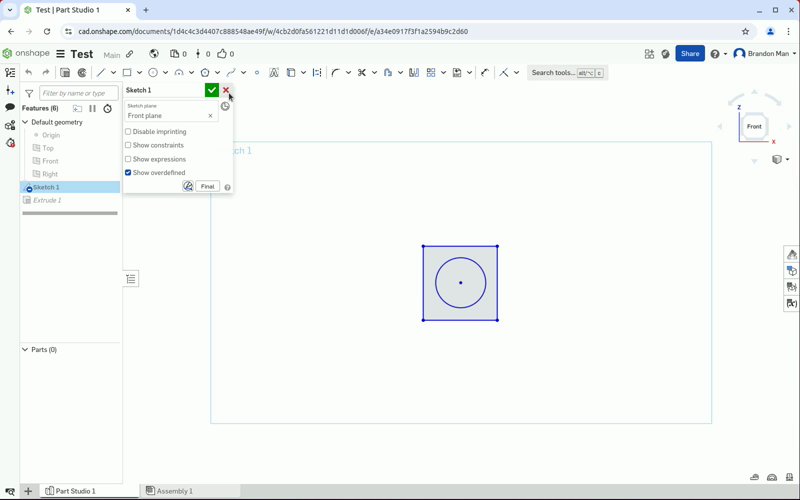
click(229, 92)
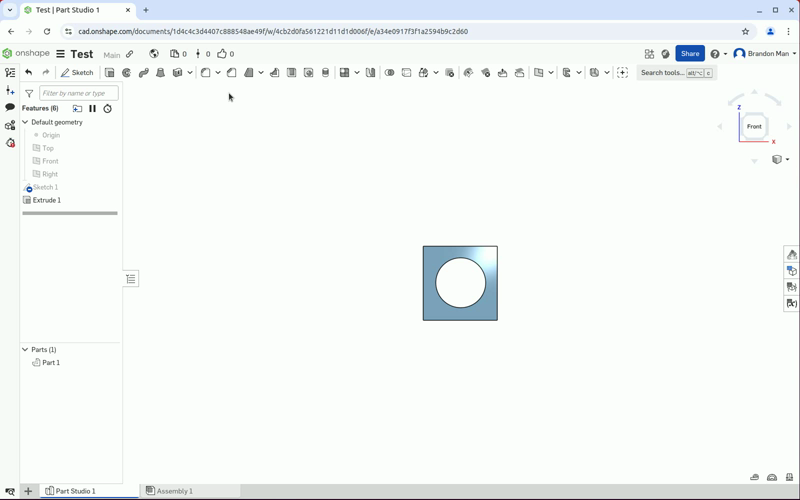
mouse_move(541, 75)
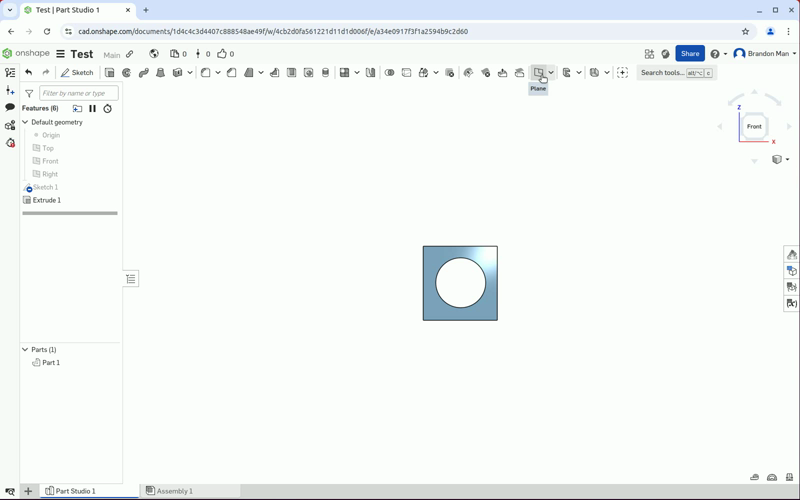
click(541, 75)
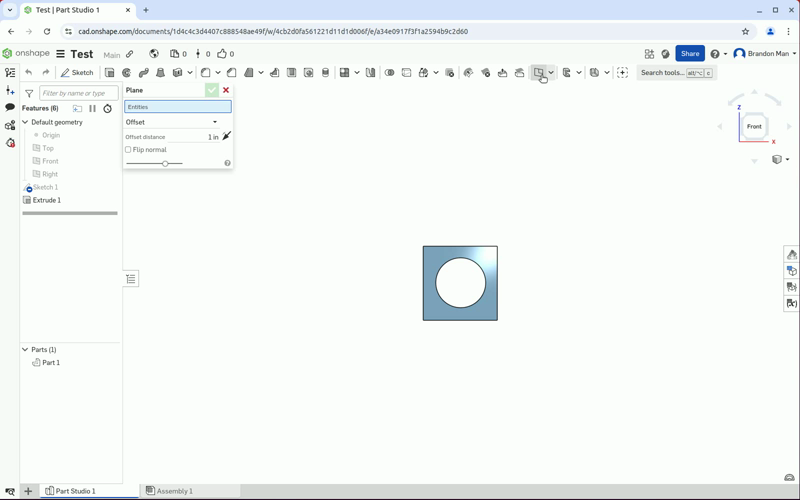
mouse_move(73, 163)
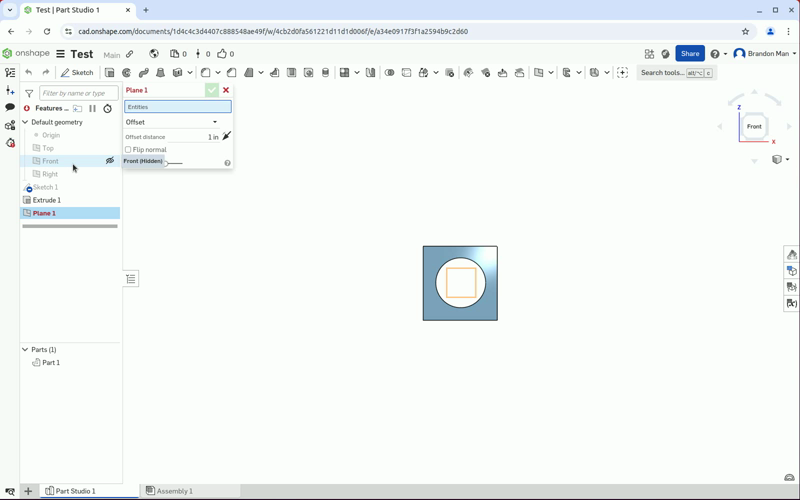
click(73, 163)
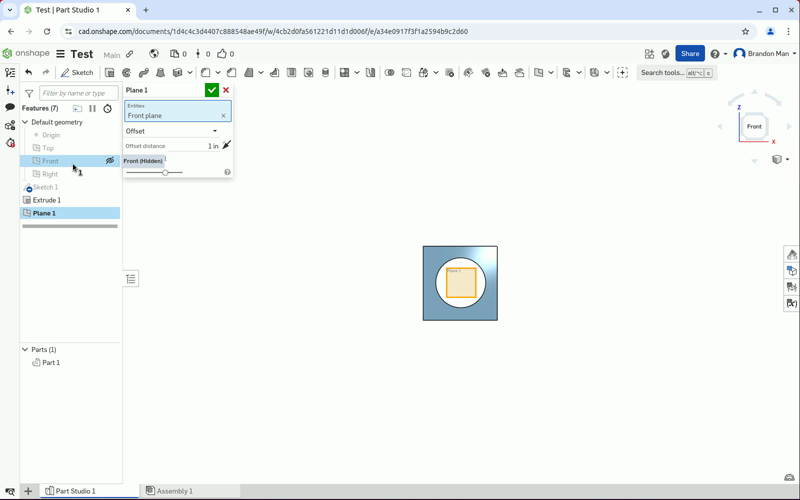
key(tab, 2)
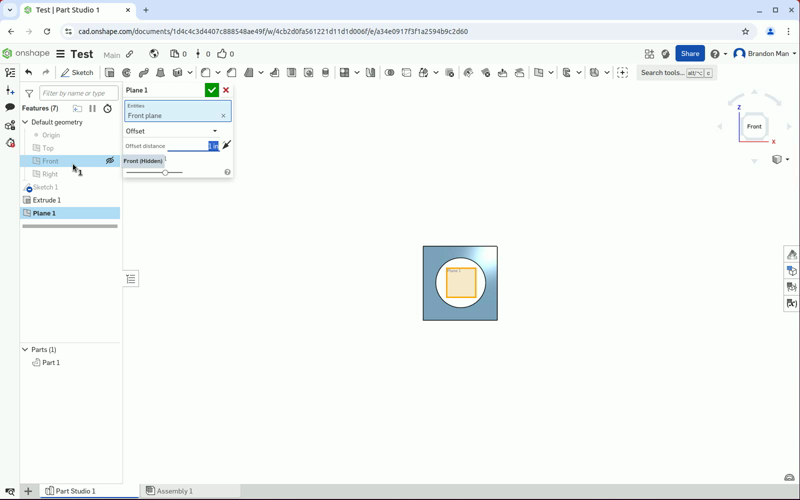
text(15.898)
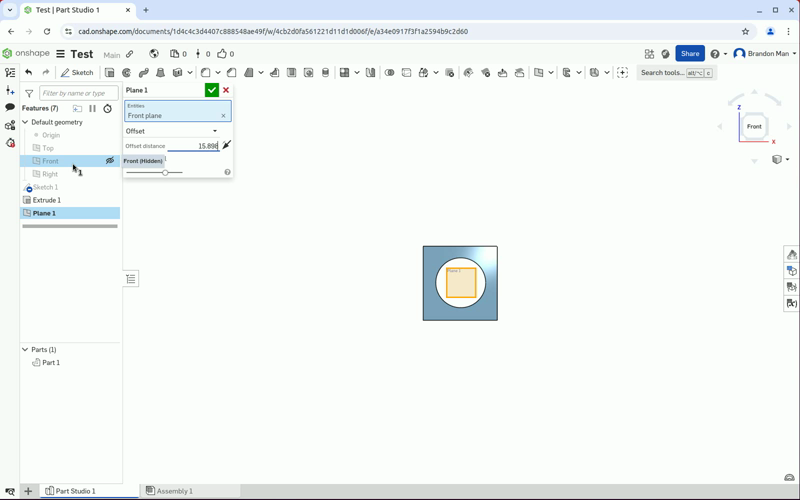
key(enter, 2)
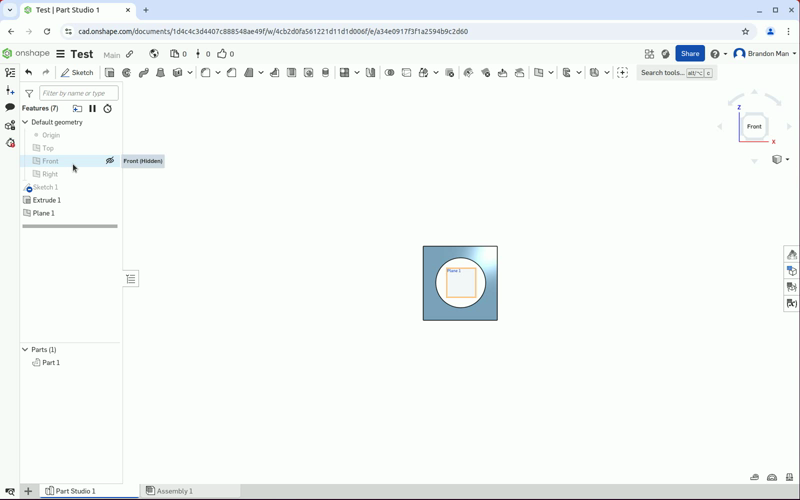
key(shift+s)
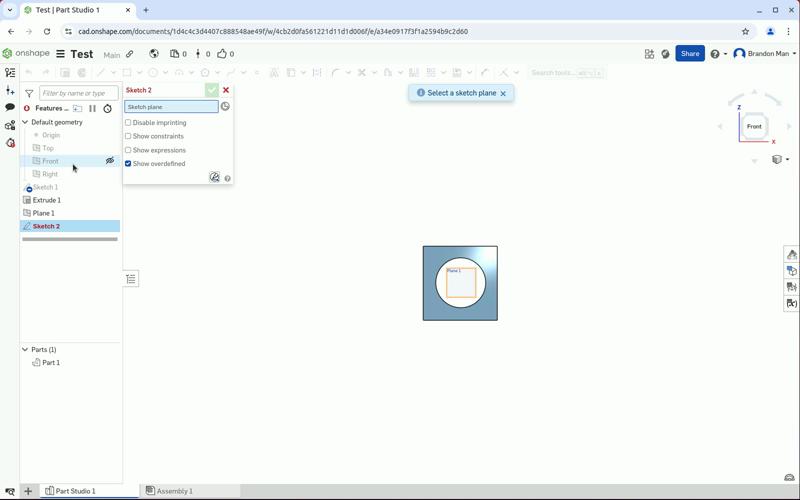
mouse_move(73, 215)
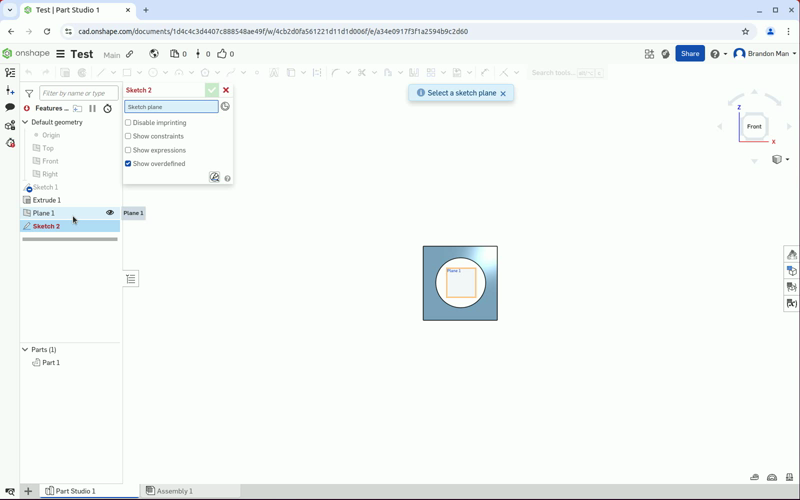
click(73, 215)
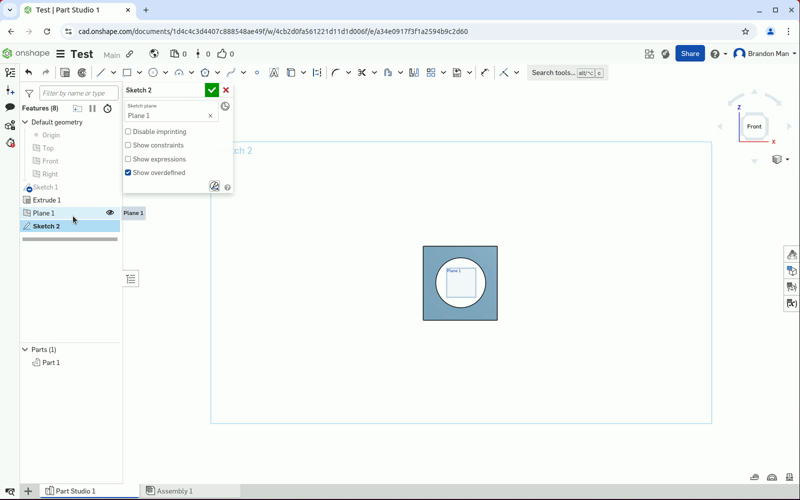
mouse_move(73, 352)
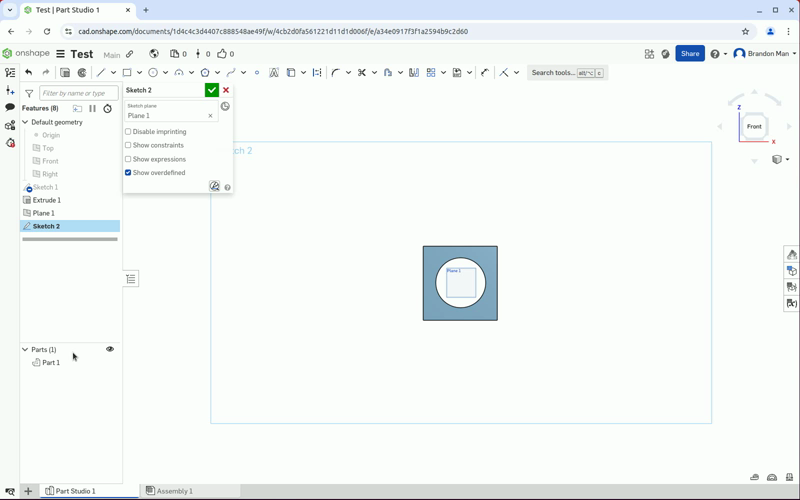
key(y)
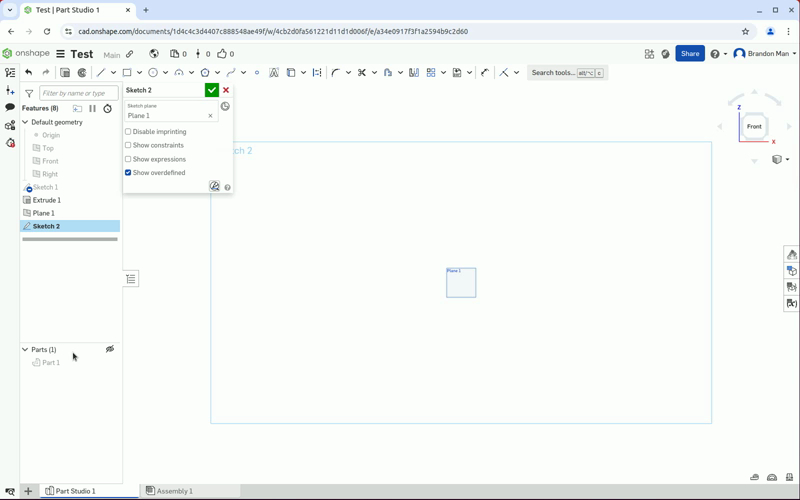
key(c)
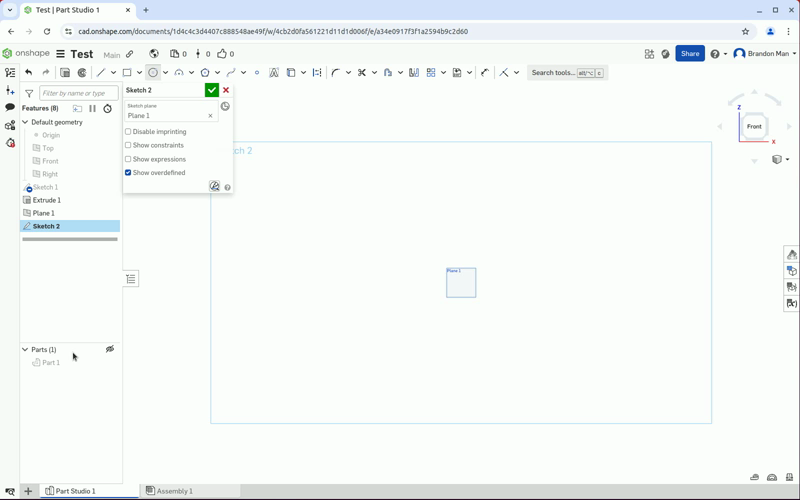
key_down(shift)
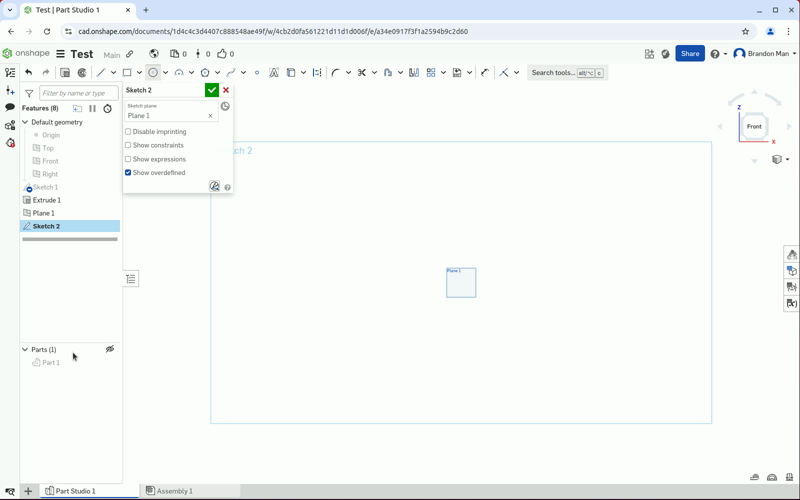
mouse_move(461, 282)
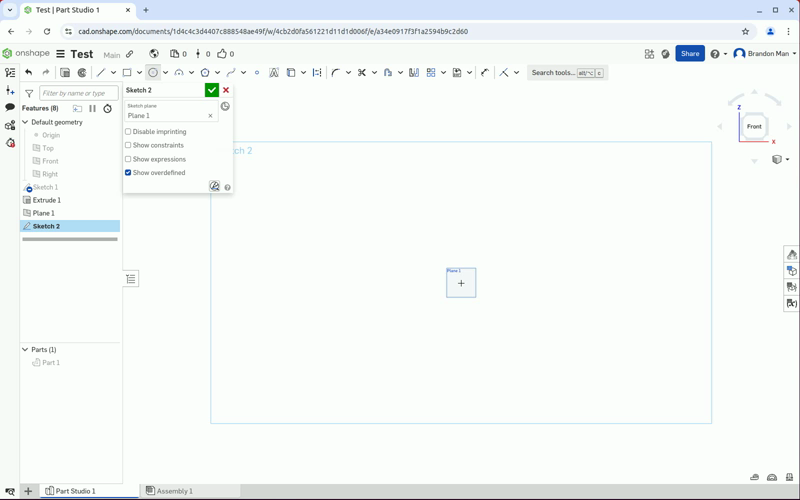
click(461, 282)
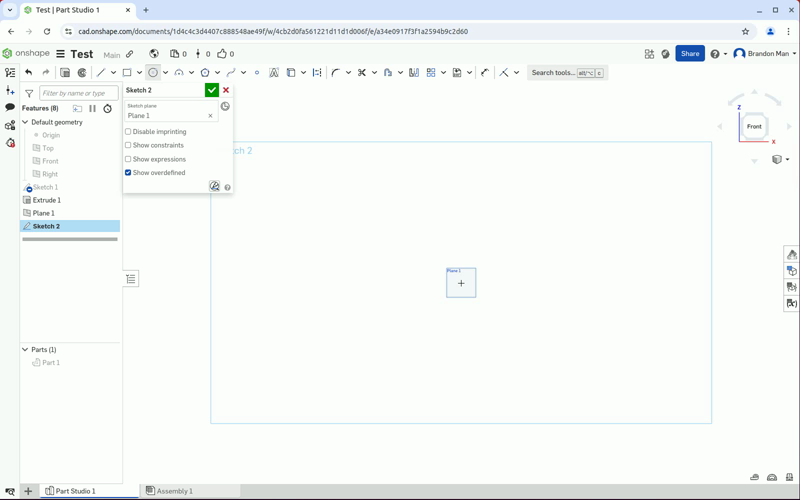
key_up(shift)
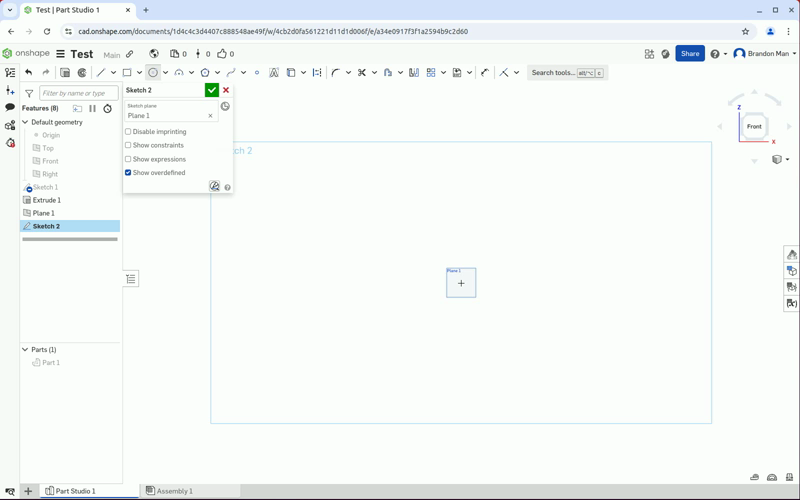
mouse_move(498, 282)
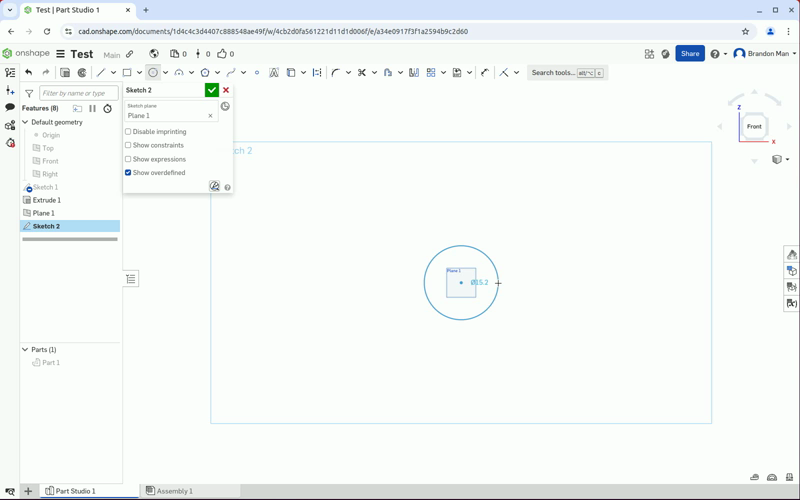
click(498, 282)
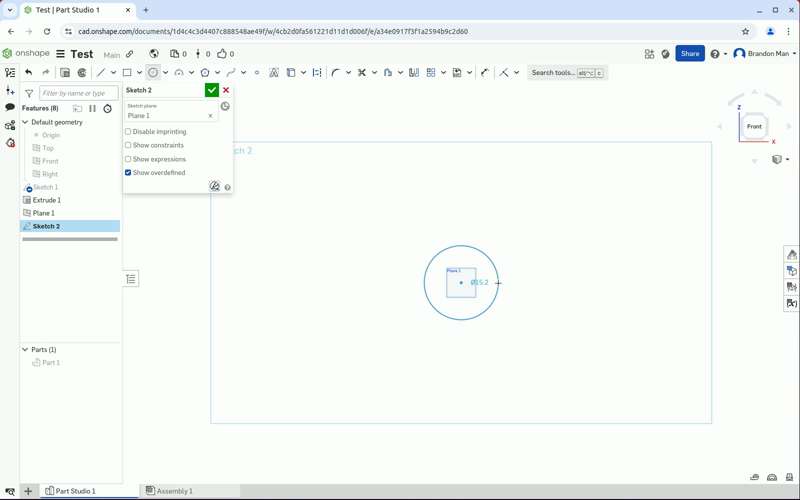
key(esc)
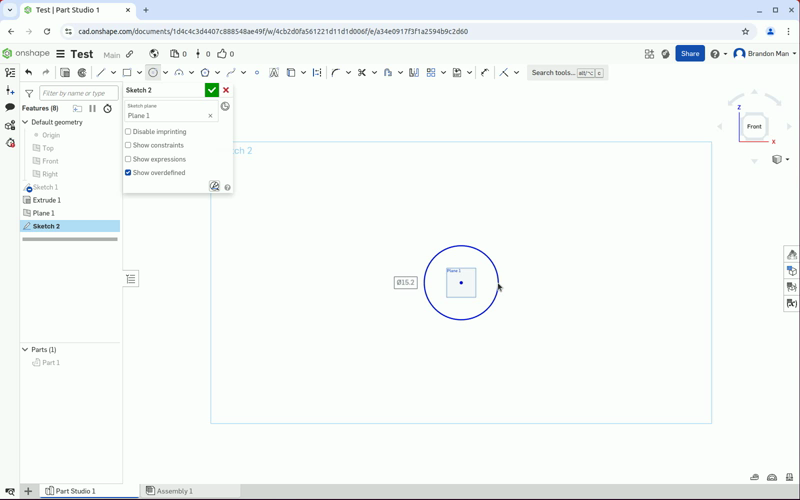
key(c)
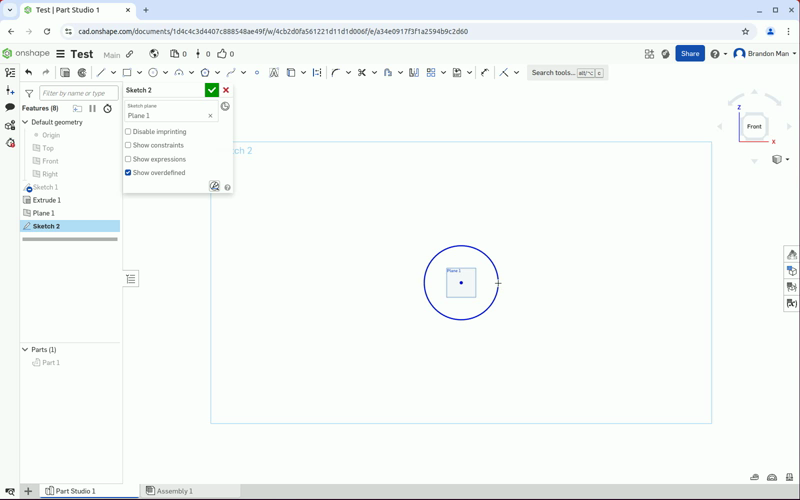
key_down(shift)
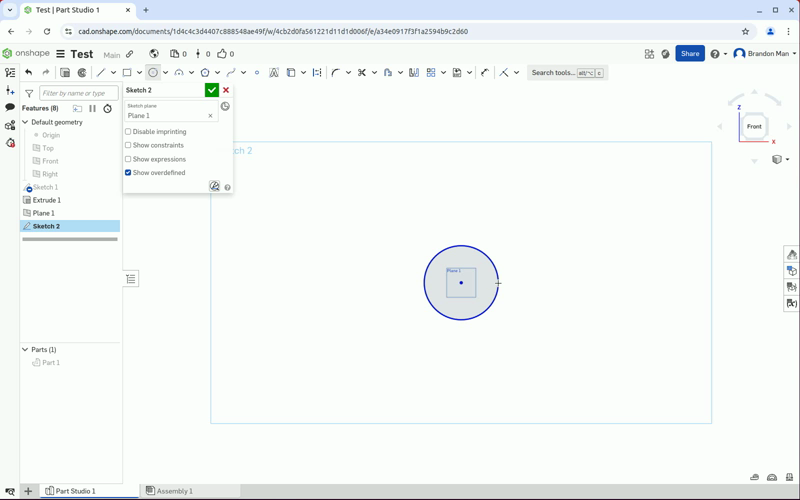
mouse_move(461, 282)
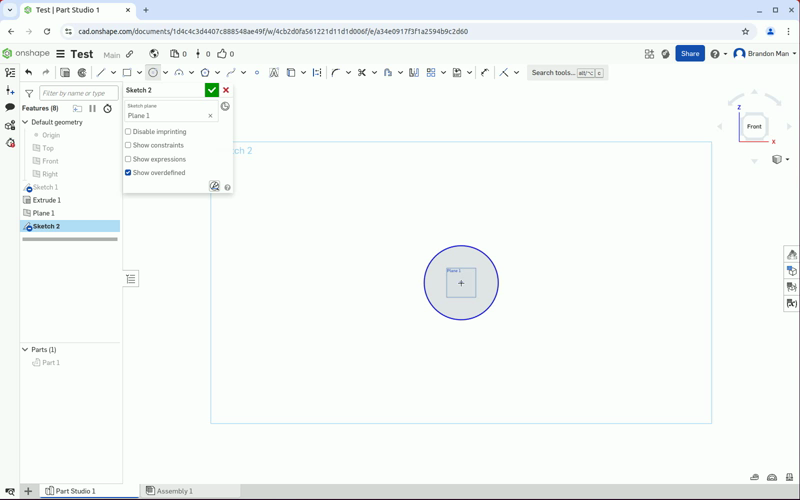
click(461, 282)
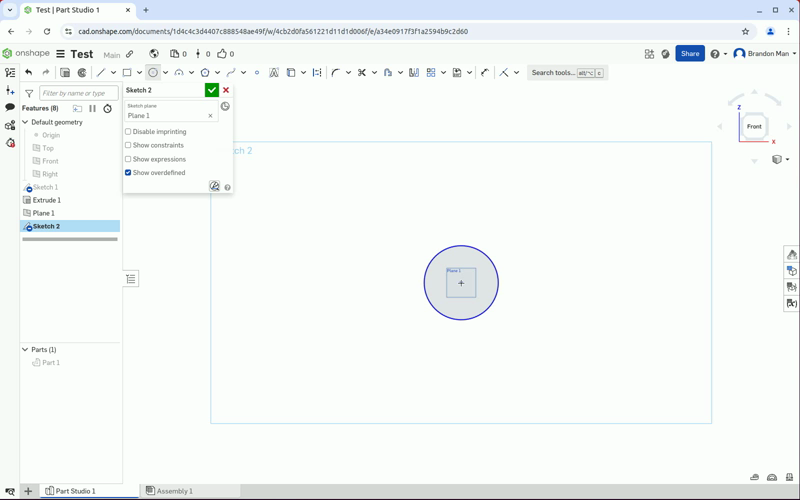
key_up(shift)
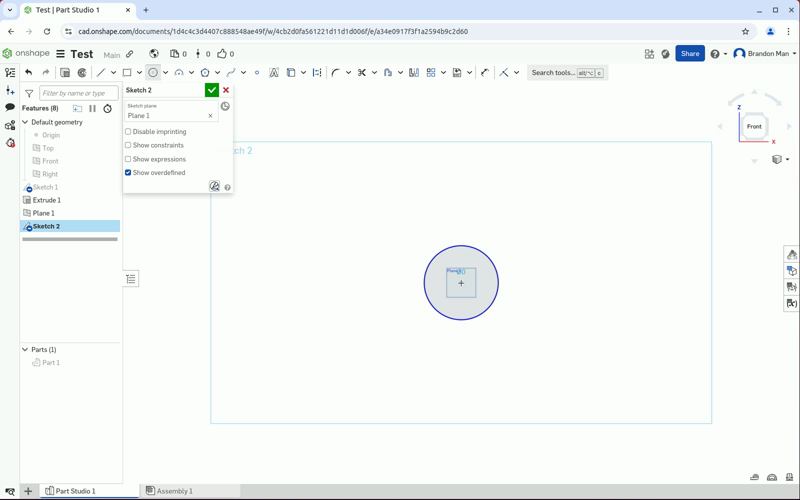
mouse_move(486, 282)
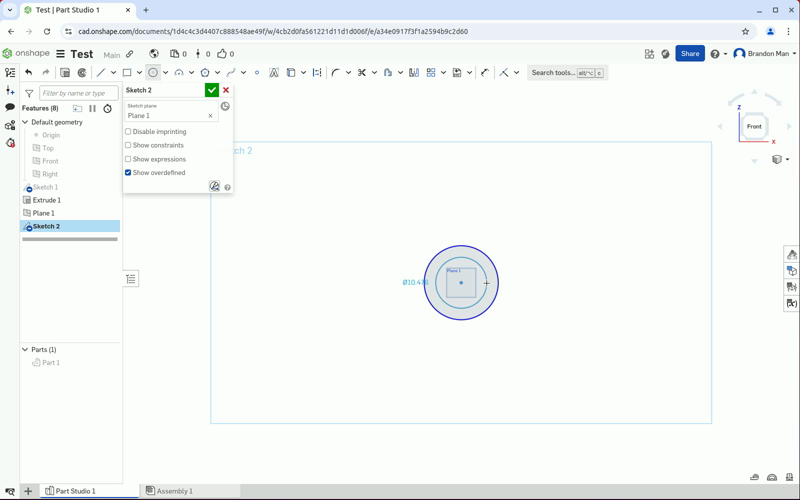
click(486, 282)
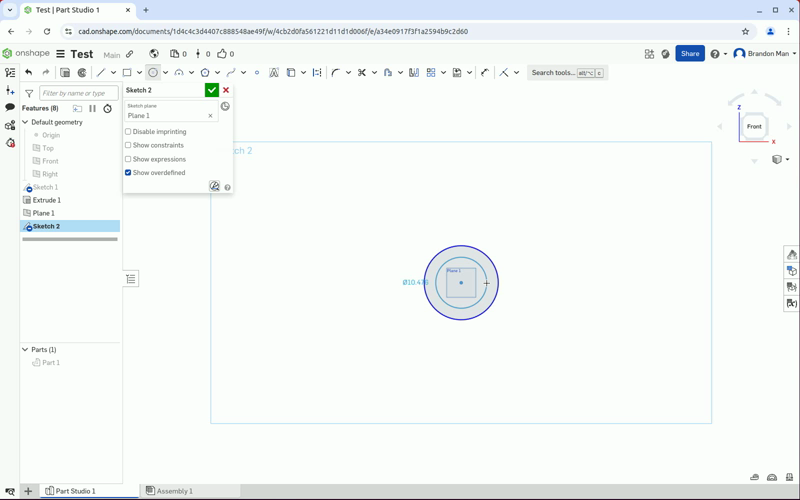
key(esc)
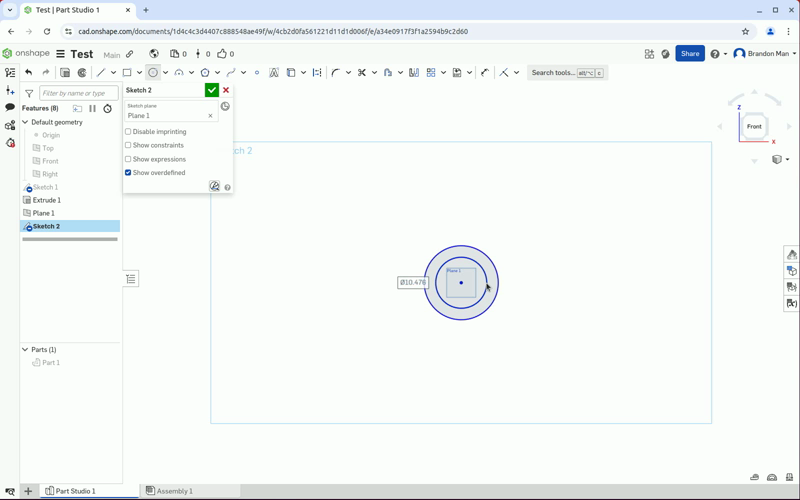
mouse_move(427, 287)
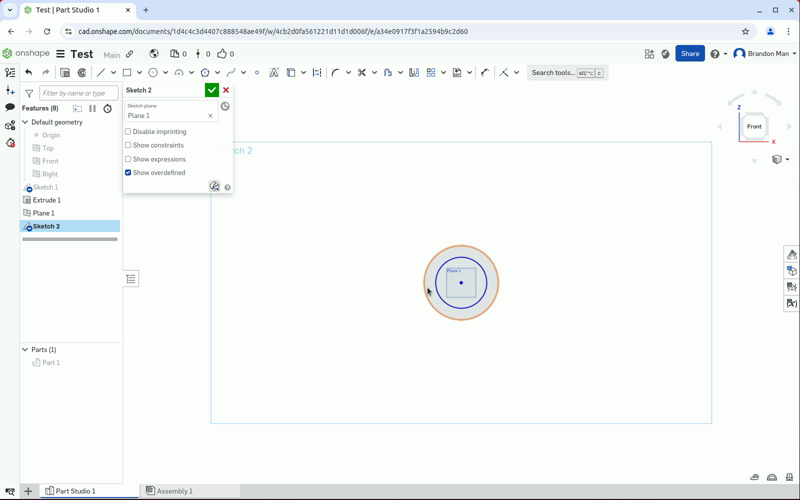
click(427, 287)
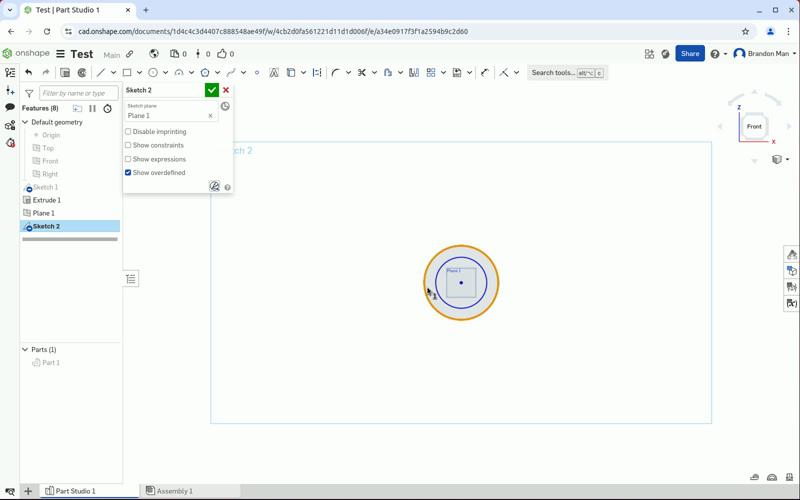
mouse_move(73, 352)
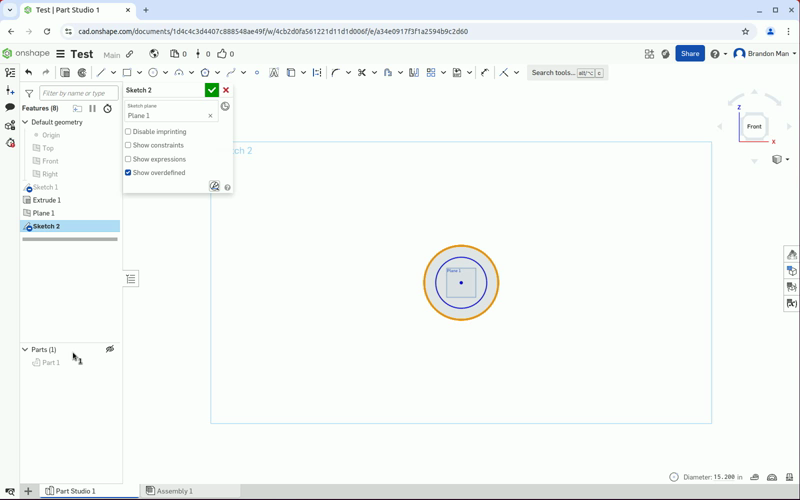
key(shift+y)
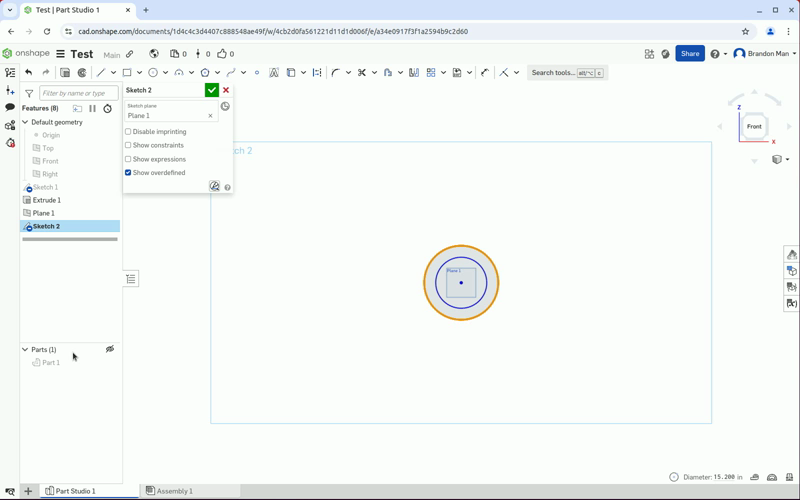
key(shift+e)
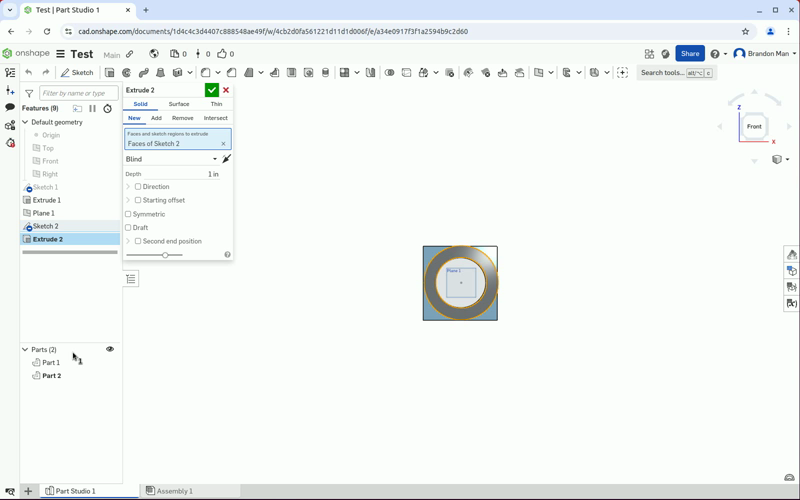
mouse_move(143, 106)
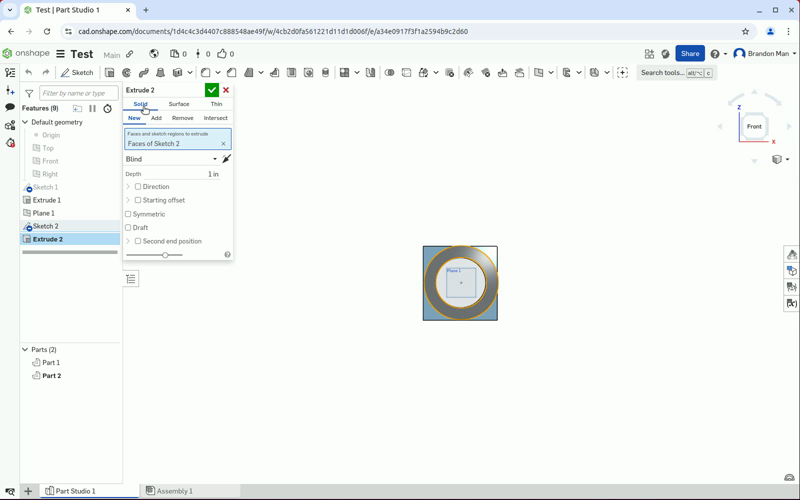
click(143, 106)
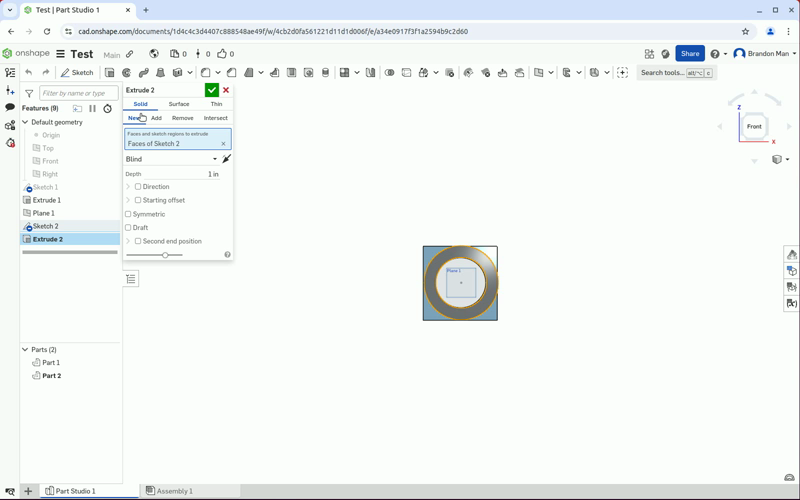
mouse_move(137, 120)
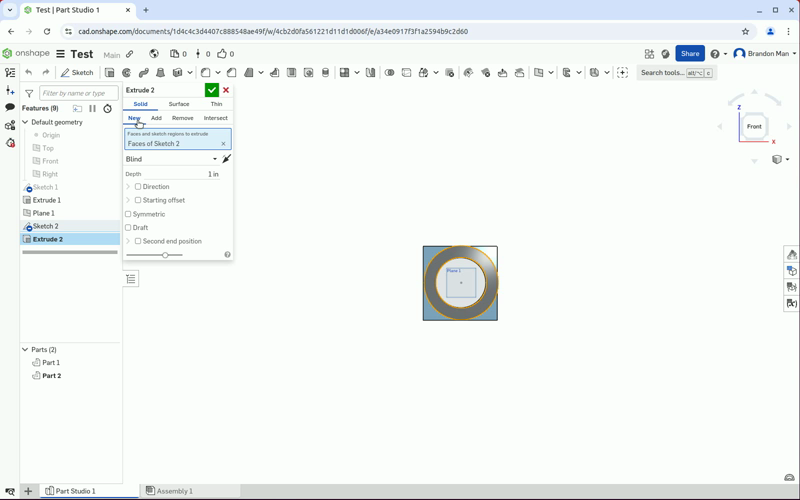
click(137, 120)
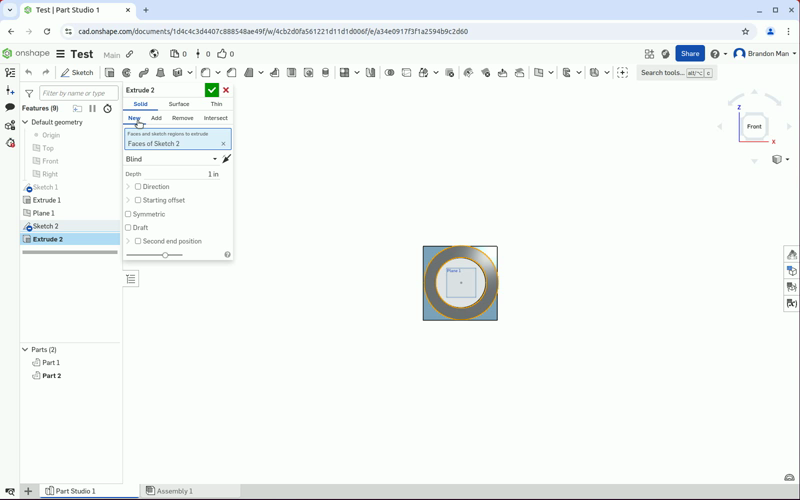
key(tab, 4)
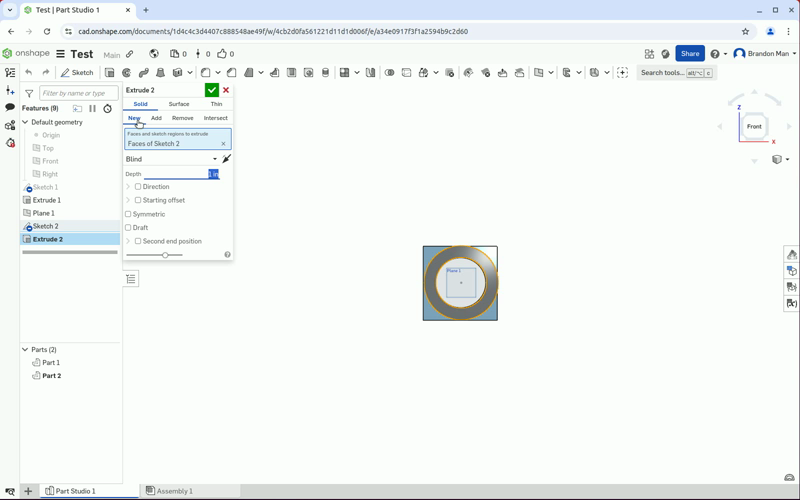
text(7.221)
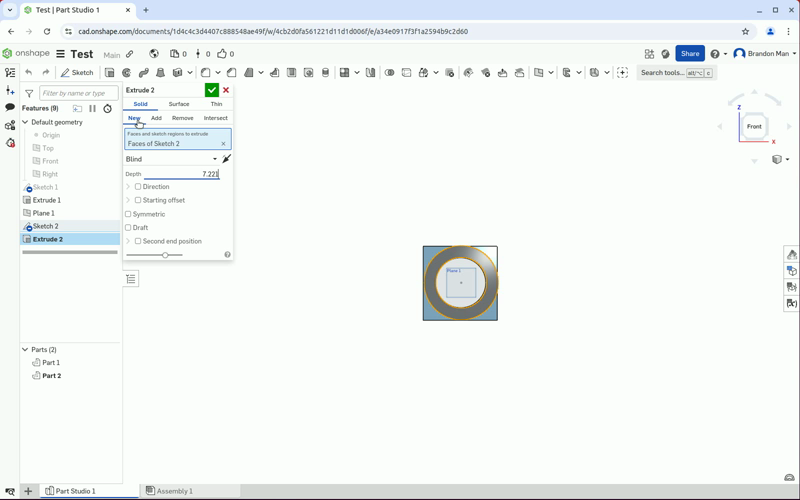
key(enter)
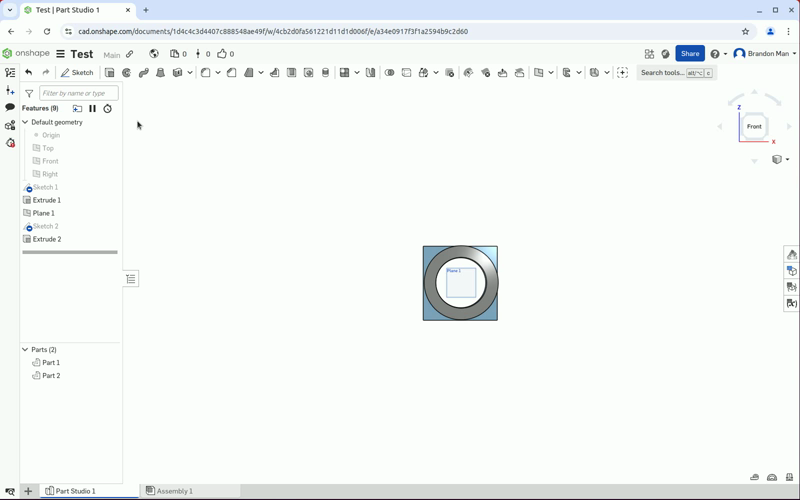
key(shift+h)
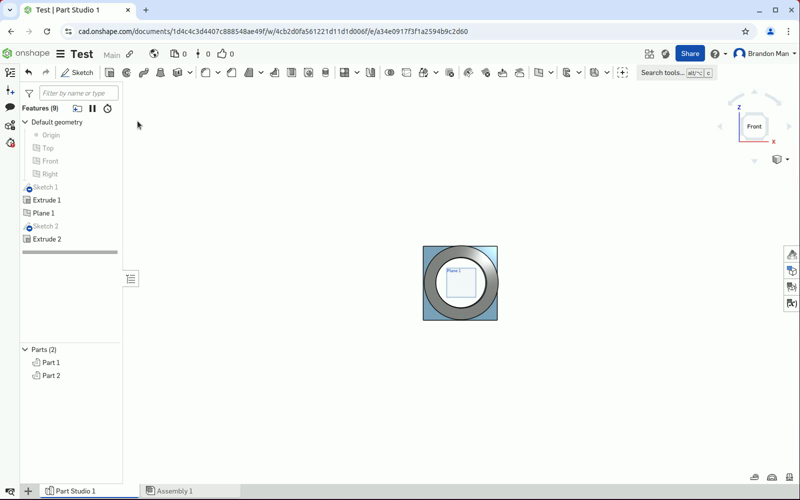
key(shift+h)
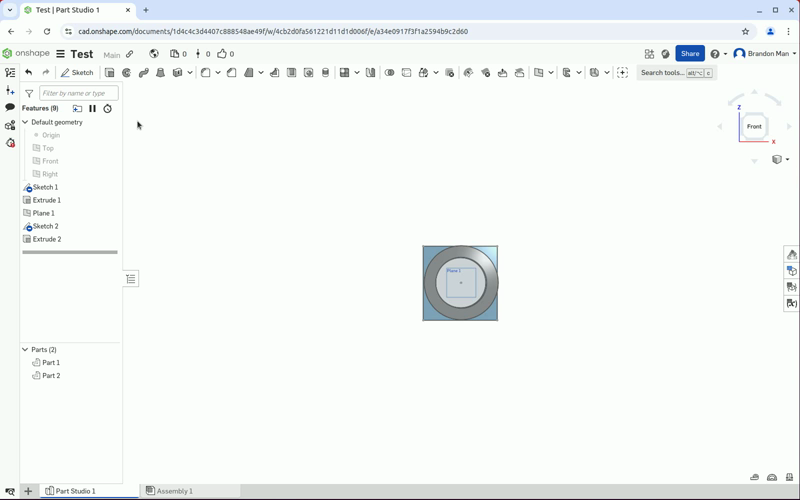
key(shift+7)
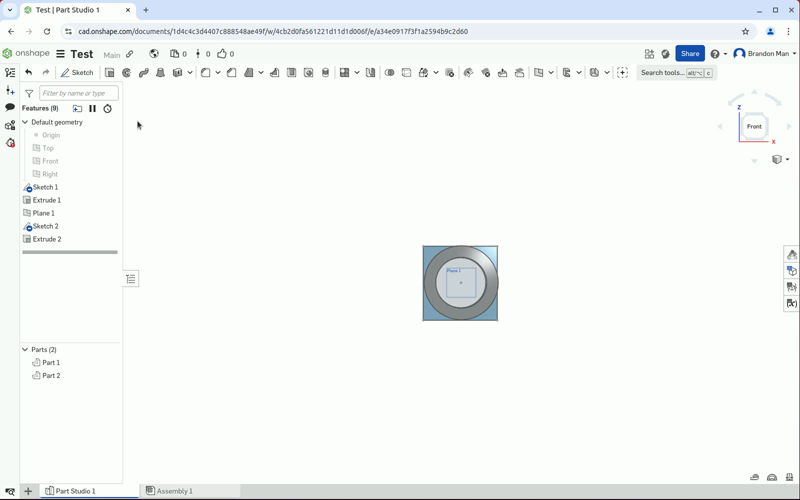
key(left, 2)
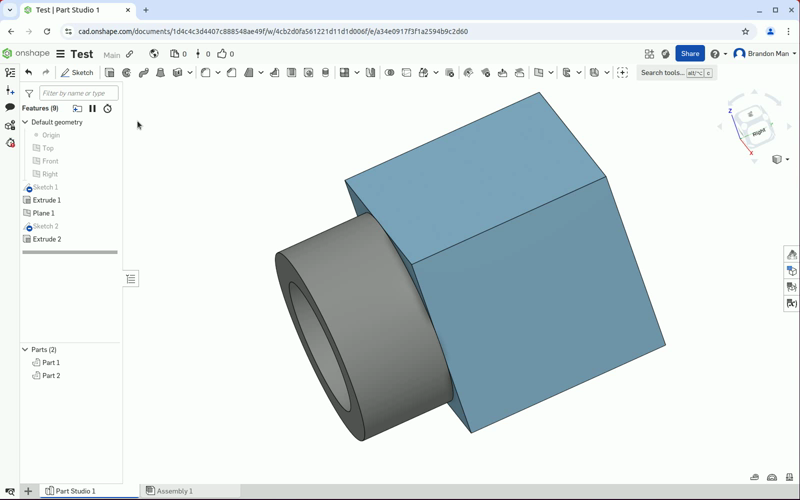
key(down, 2)
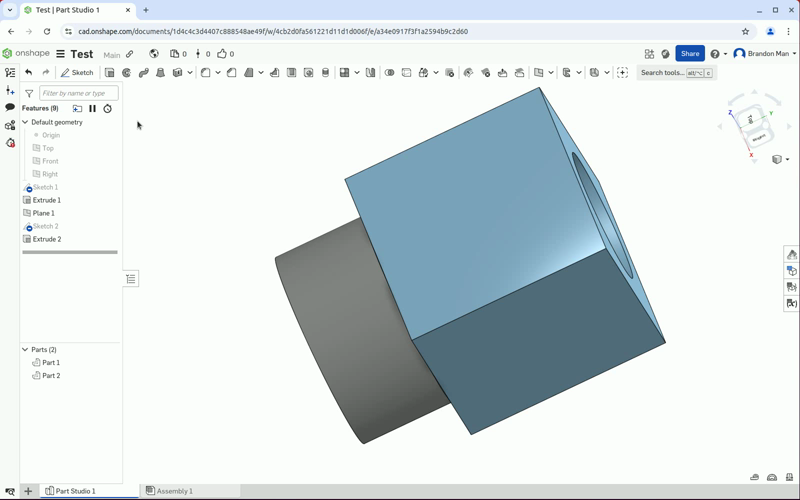
key(up, 2)
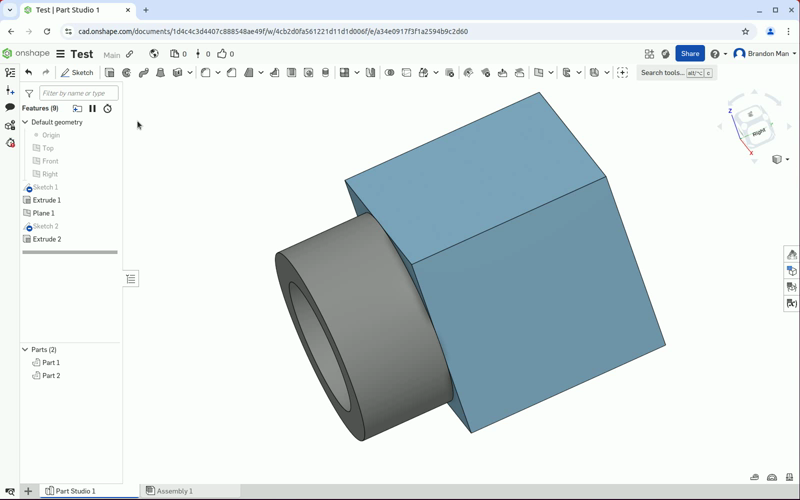
key(right, 2)
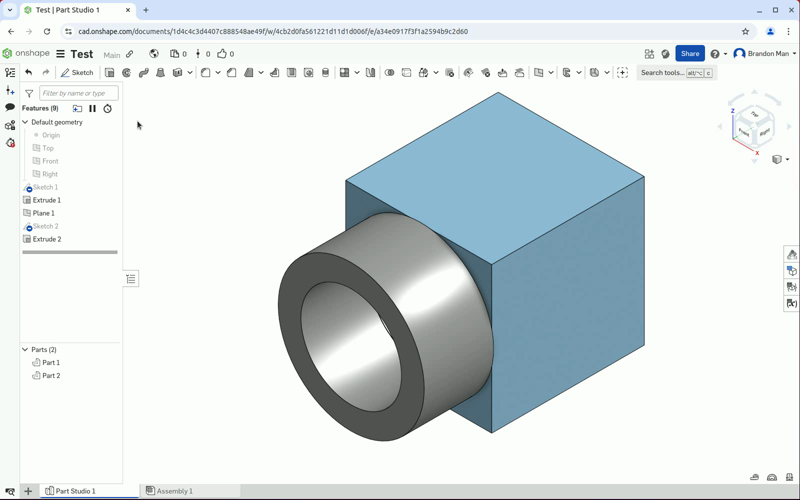
mouse_move(73, 189)
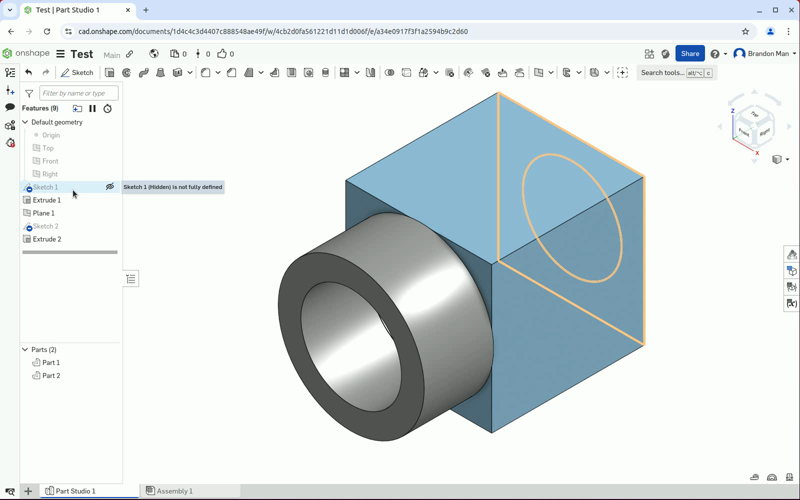
click(73, 189)